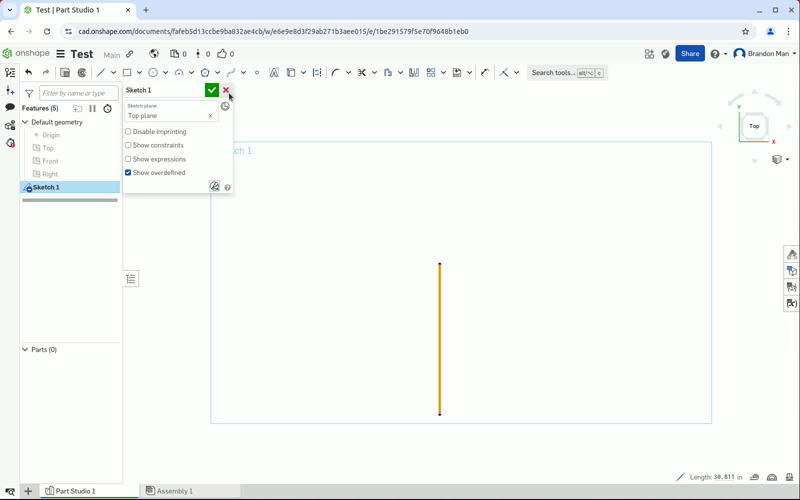
key(shift+h)
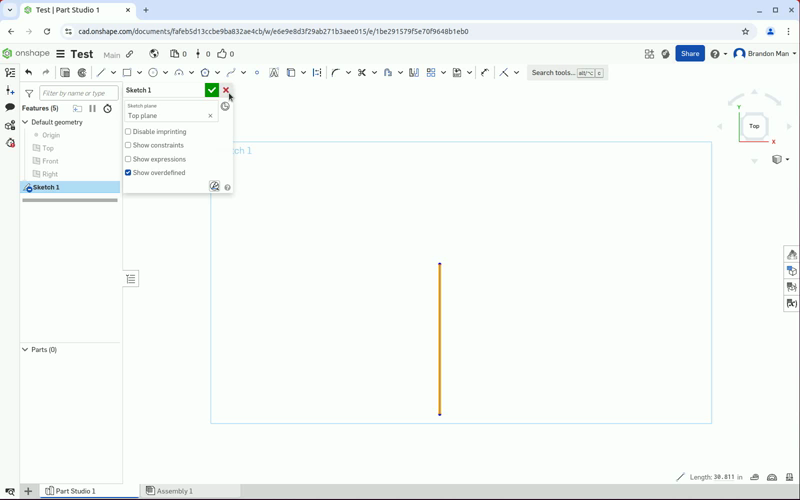
key(shift+s)
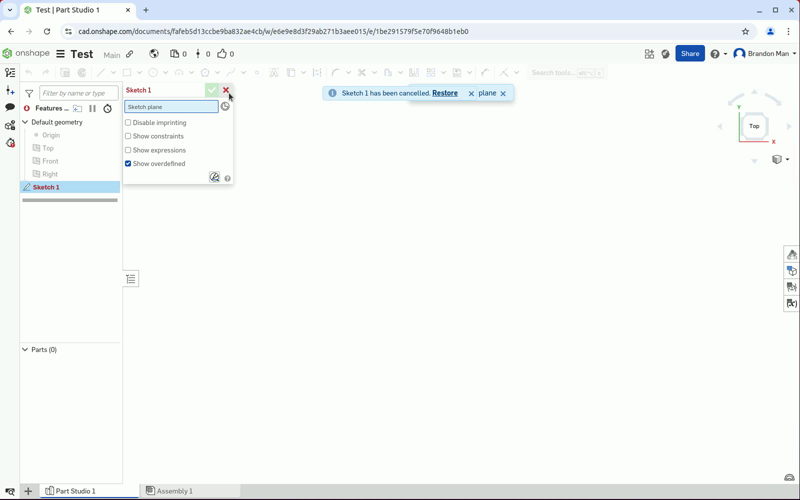
mouse_move(73, 150)
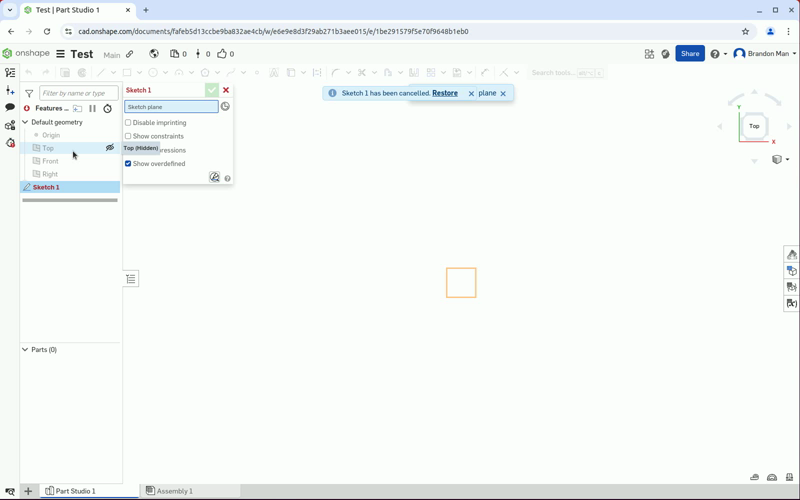
click(73, 150)
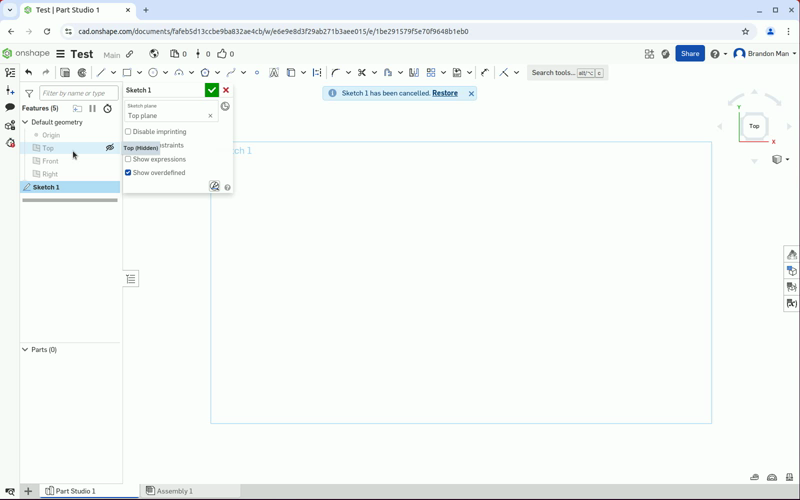
mouse_move(73, 352)
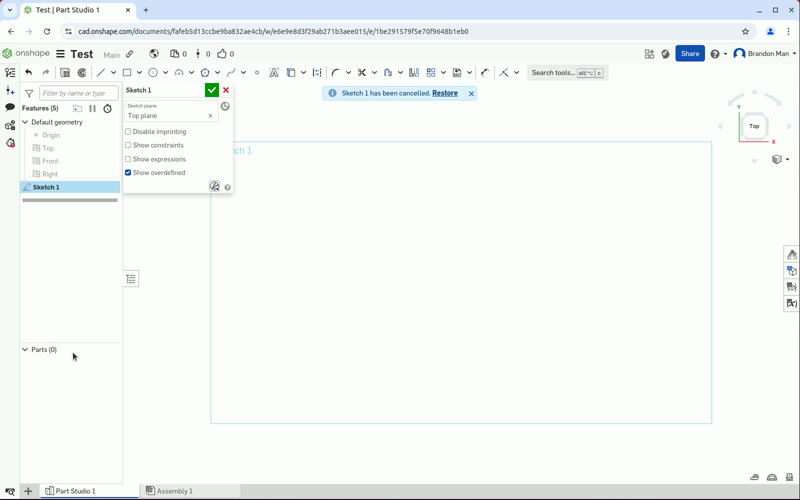
key(y)
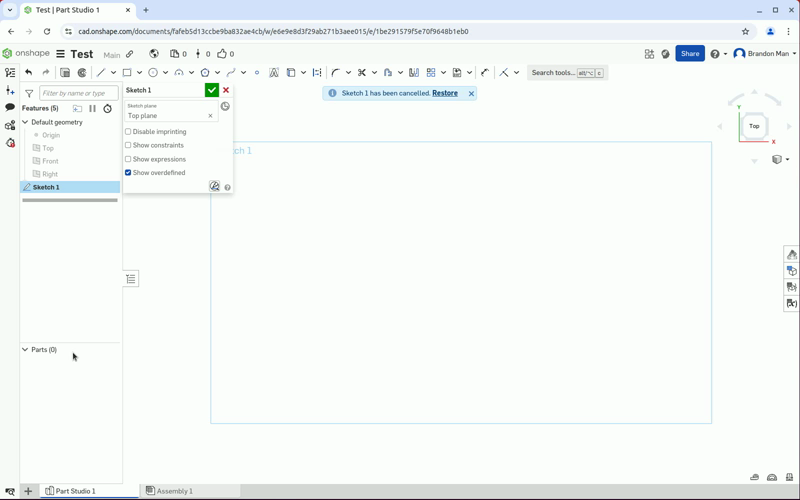
key(l)
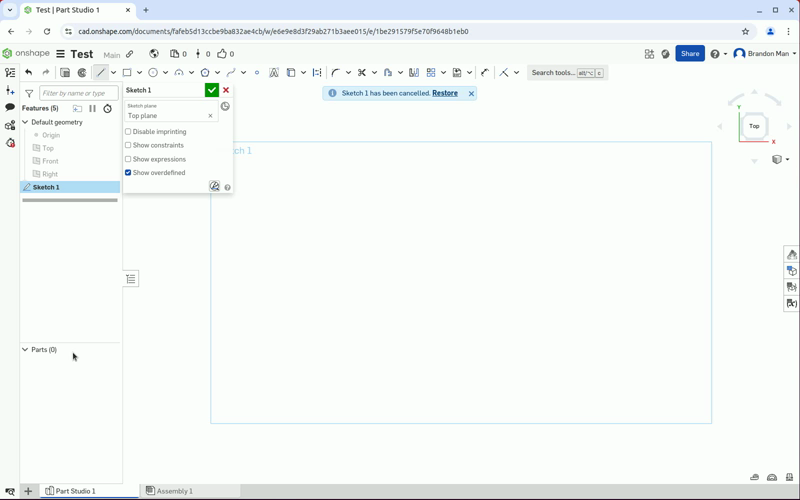
key_down(shift)
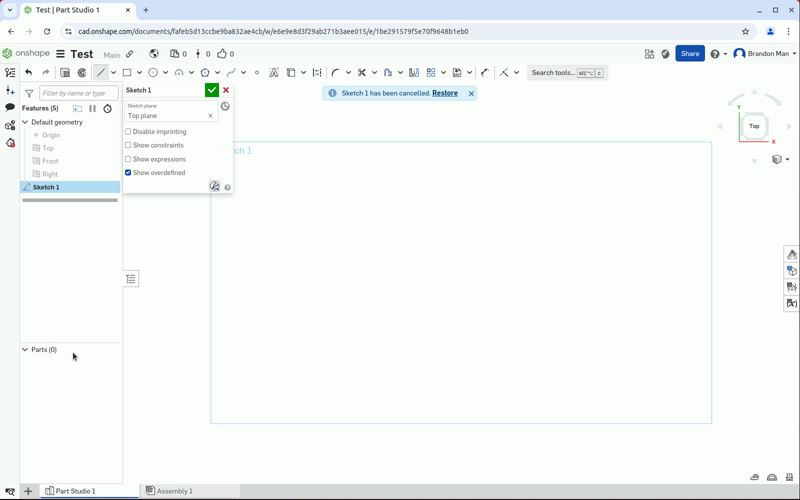
mouse_move(380, 395)
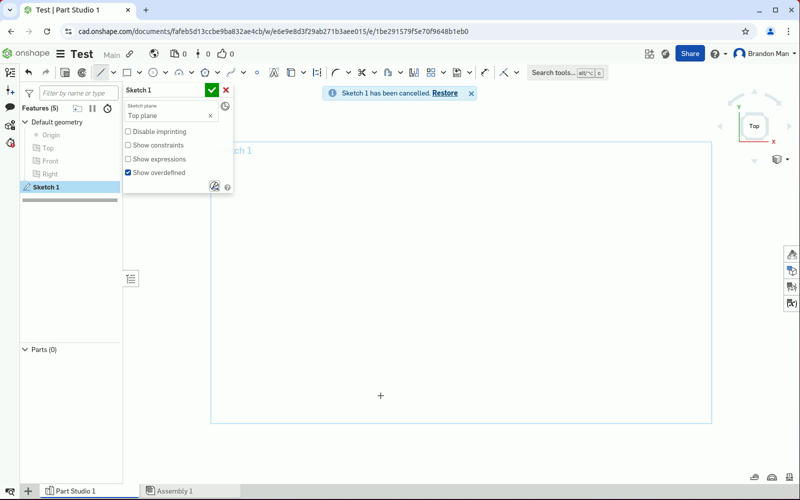
click(380, 395)
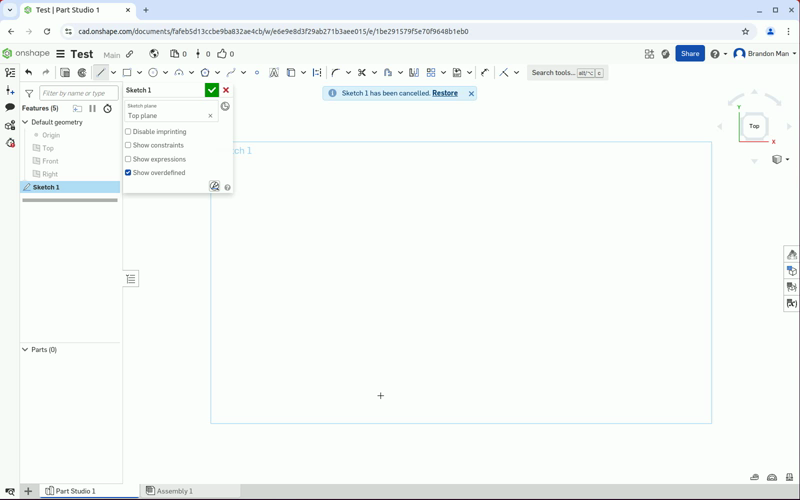
key_up(shift)
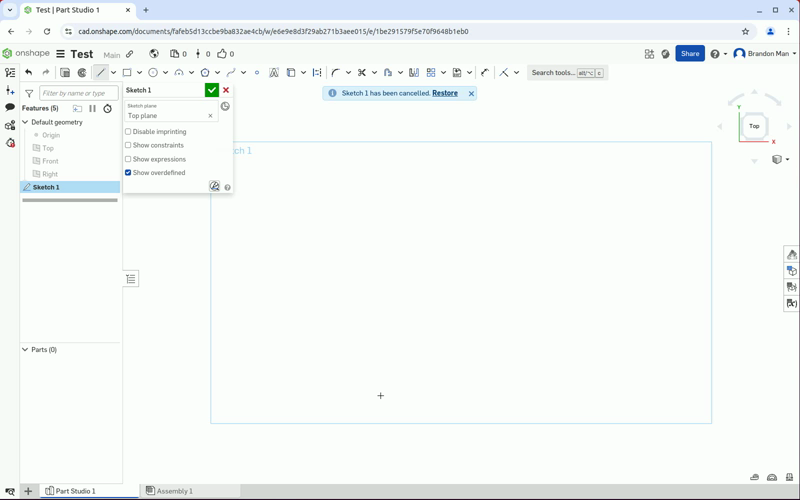
key_down(shift)
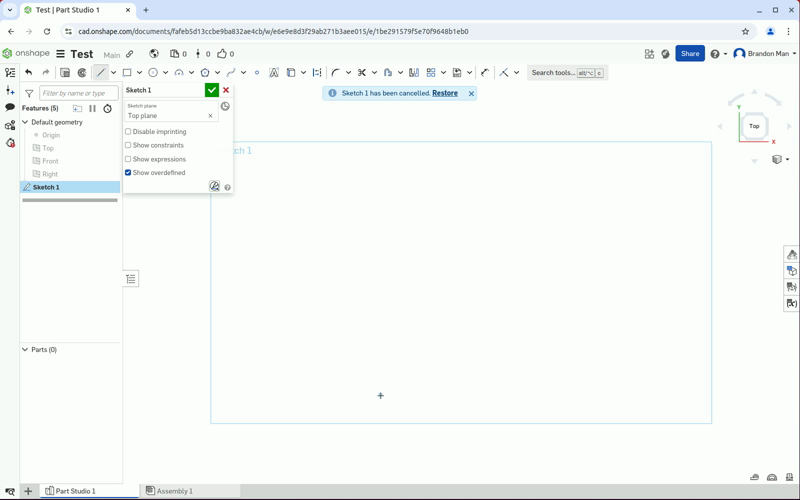
mouse_move(461, 395)
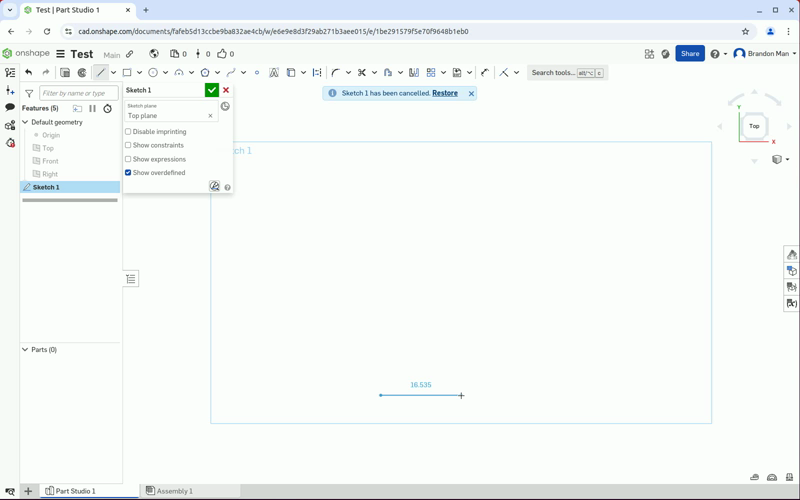
click(461, 395)
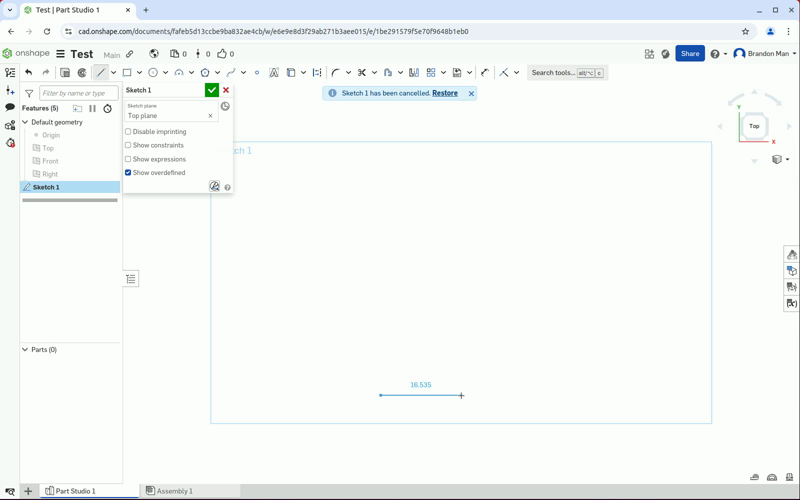
key_up(shift)
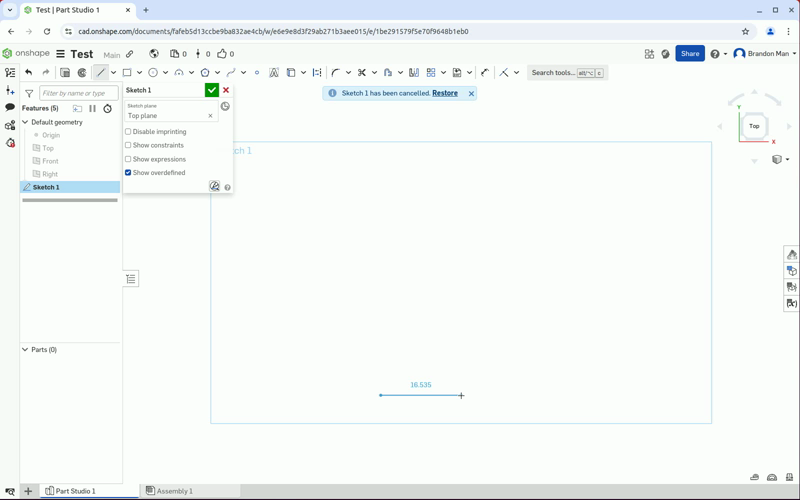
key_down(shift)
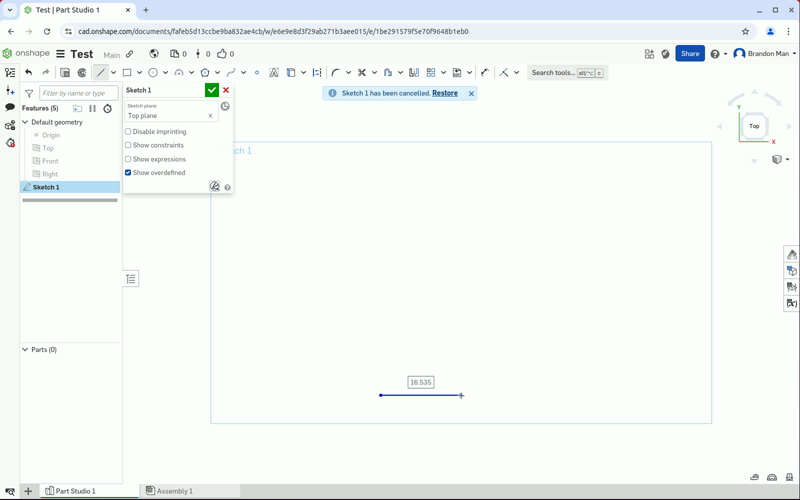
mouse_move(539, 395)
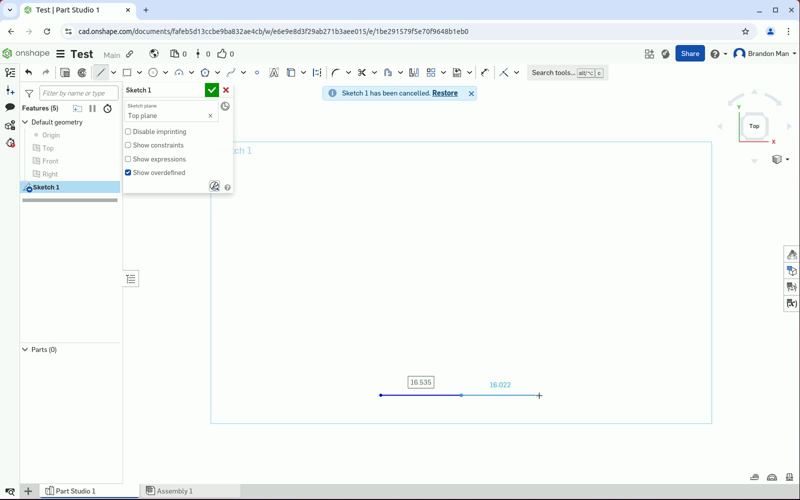
click(539, 395)
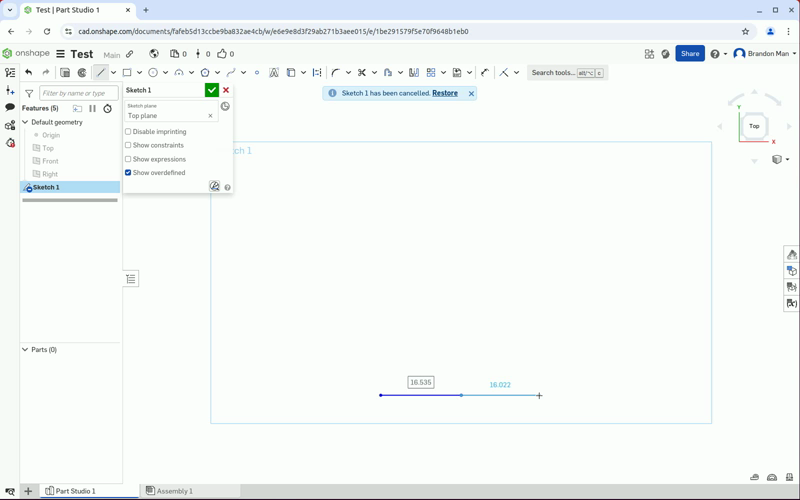
key_up(shift)
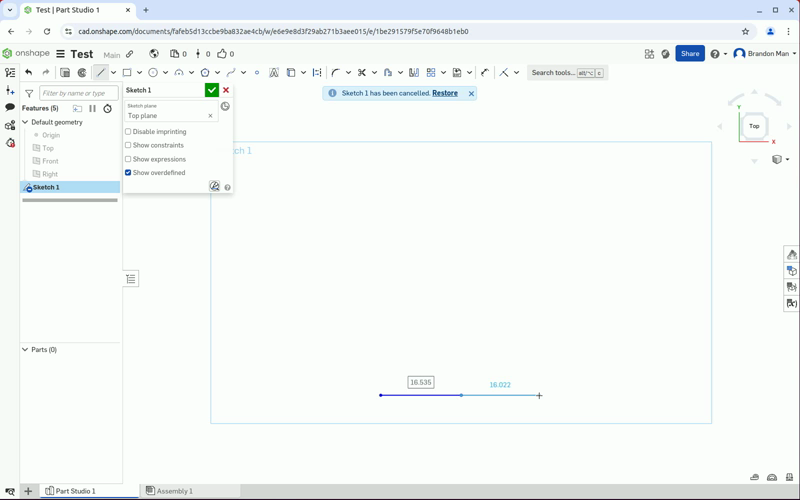
key_down(shift)
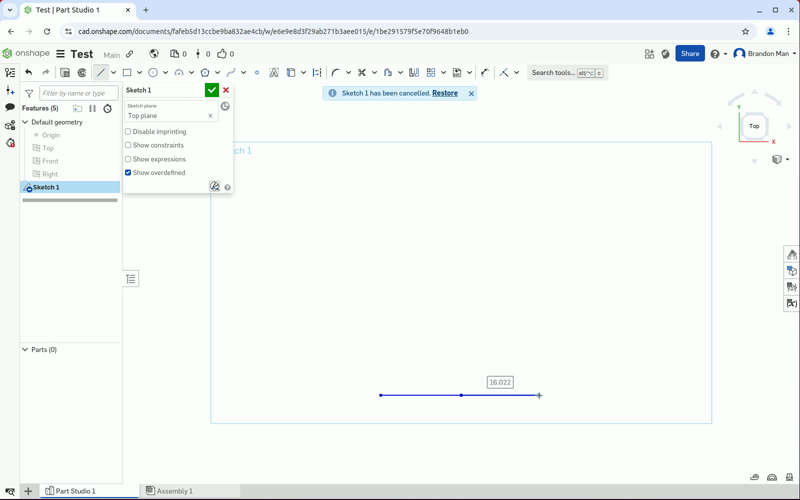
mouse_move(539, 282)
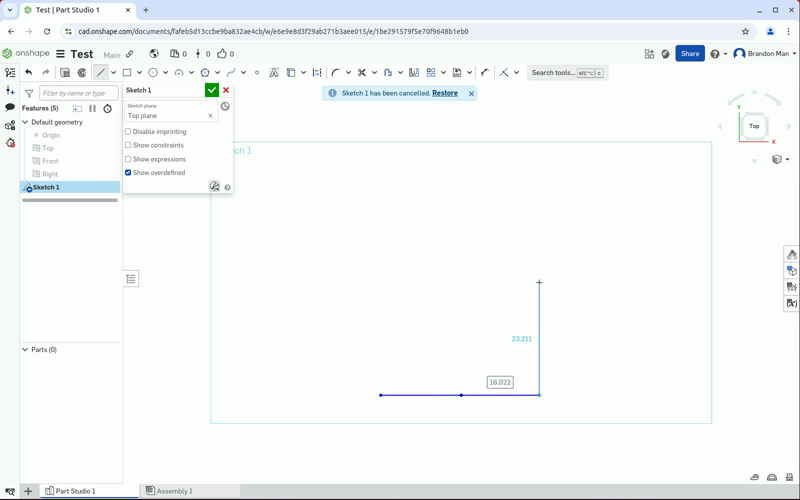
click(539, 282)
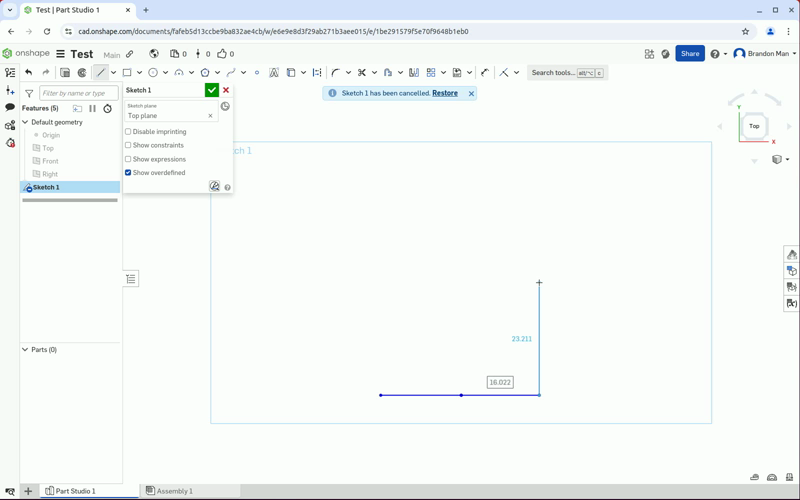
key_up(shift)
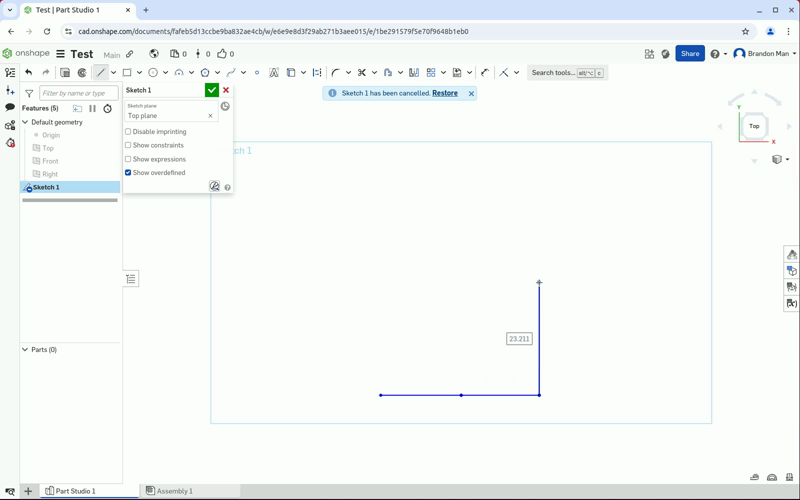
key_down(shift)
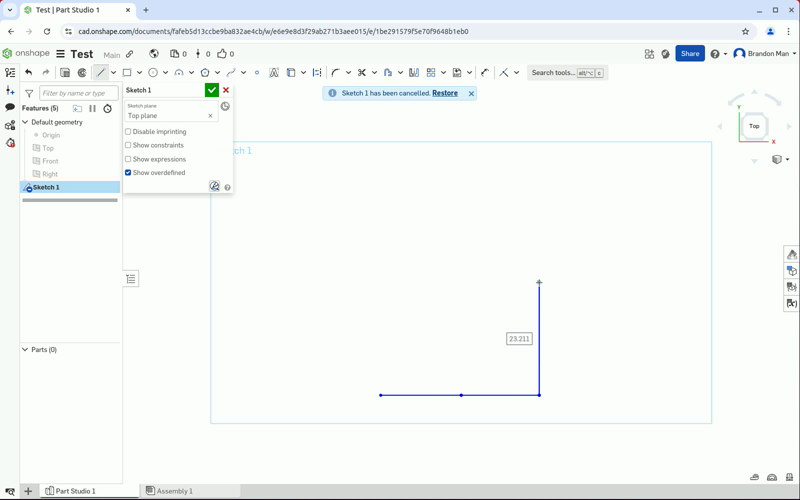
mouse_move(539, 171)
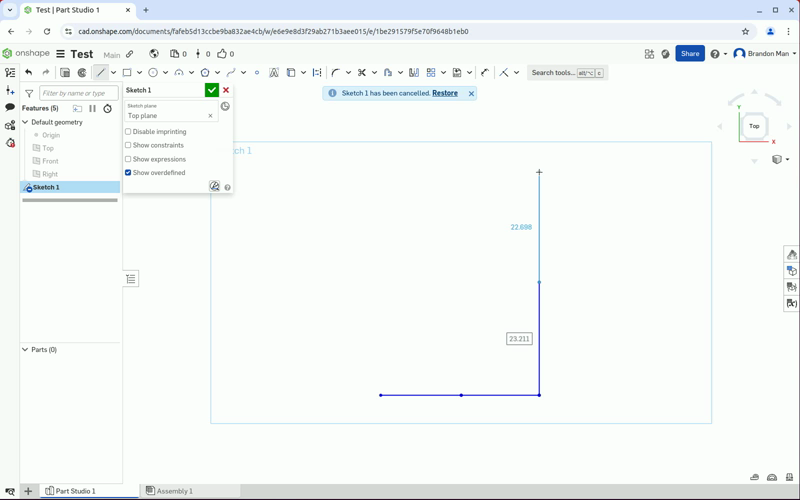
click(539, 171)
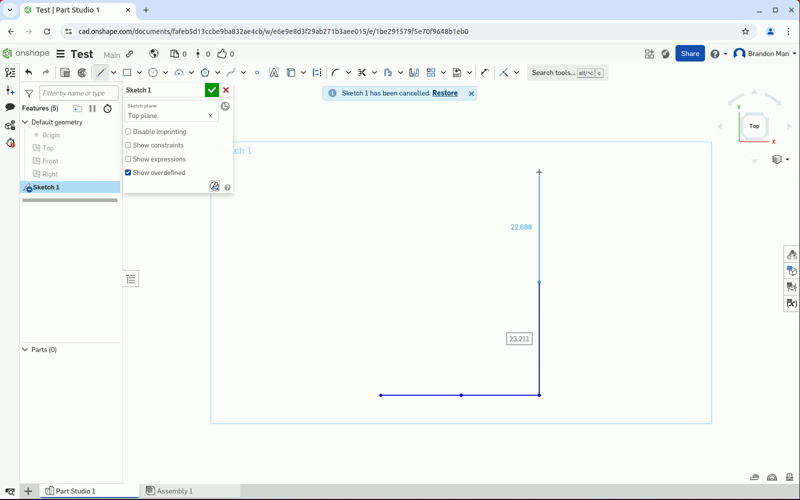
key_up(shift)
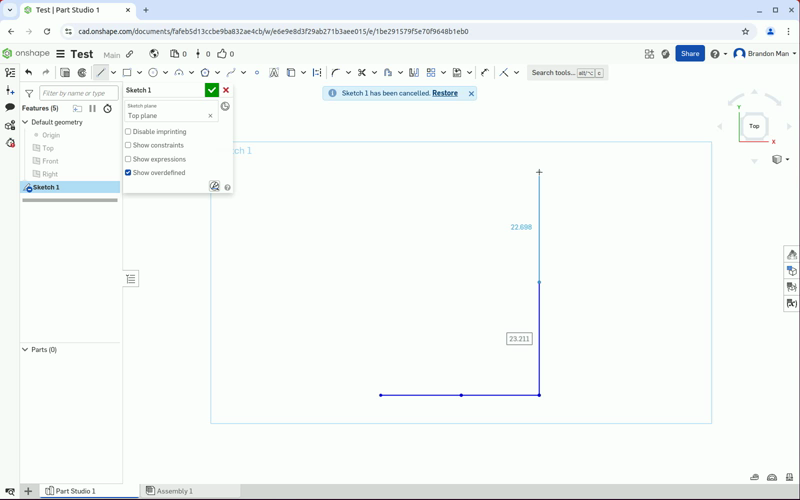
key_down(shift)
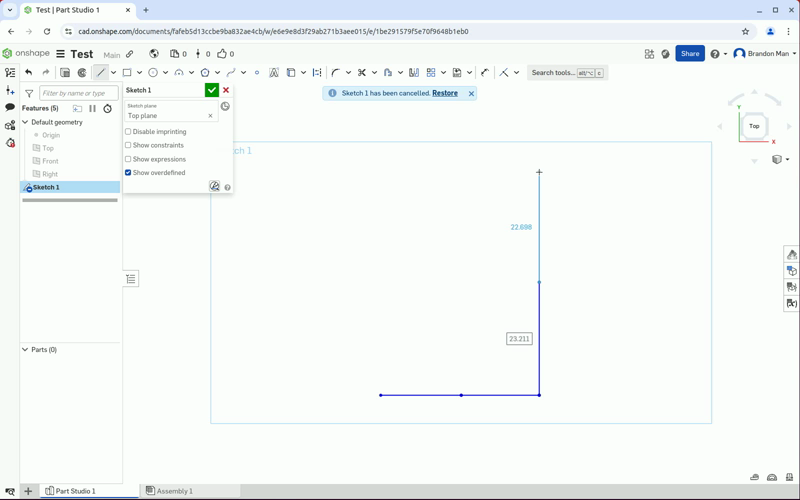
mouse_move(461, 171)
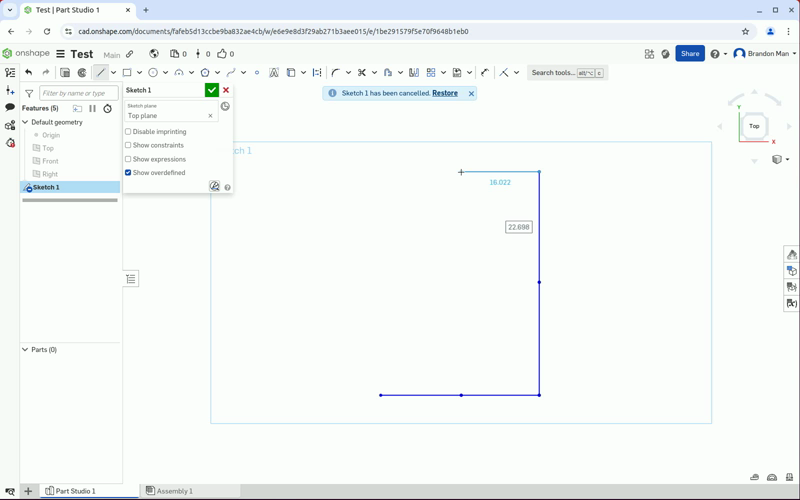
click(461, 171)
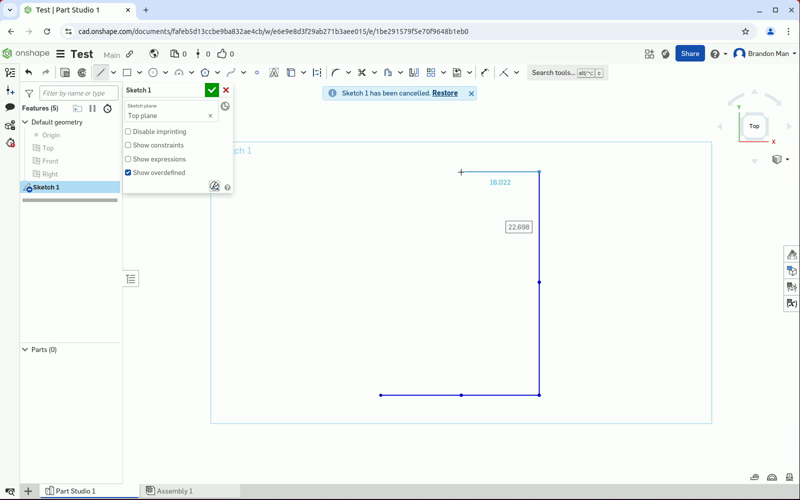
key_up(shift)
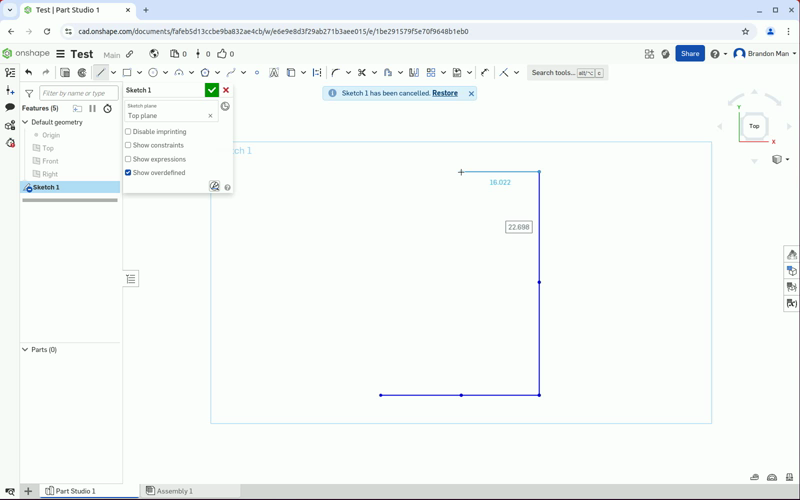
key_down(shift)
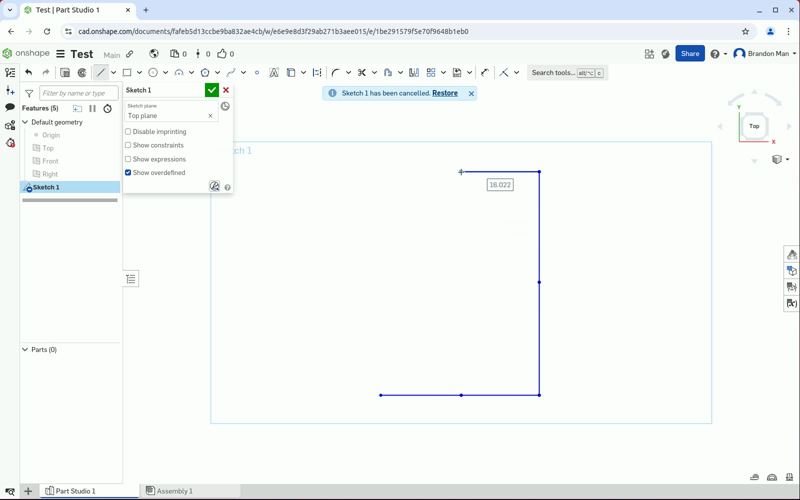
mouse_move(380, 171)
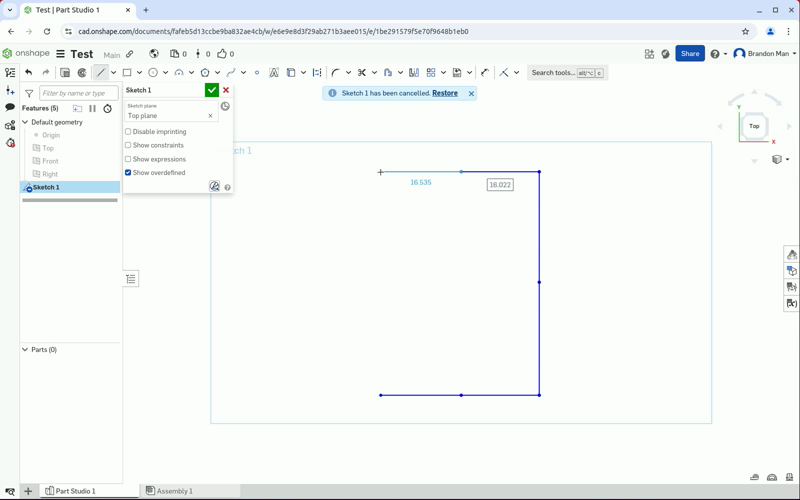
click(380, 171)
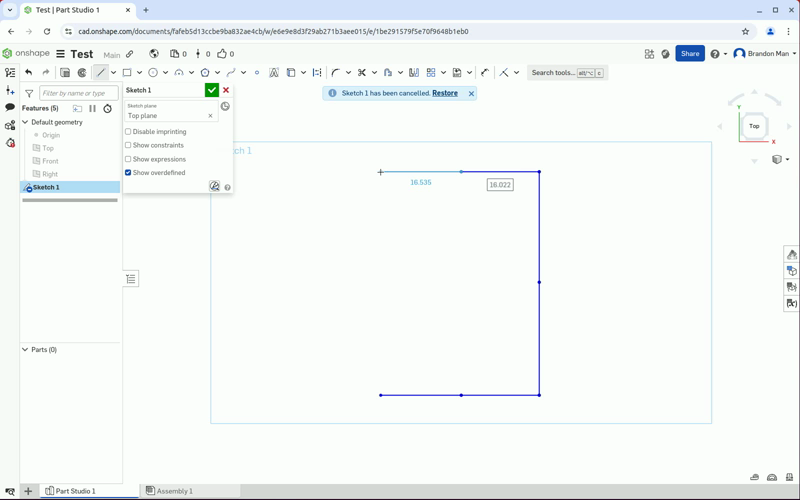
key_up(shift)
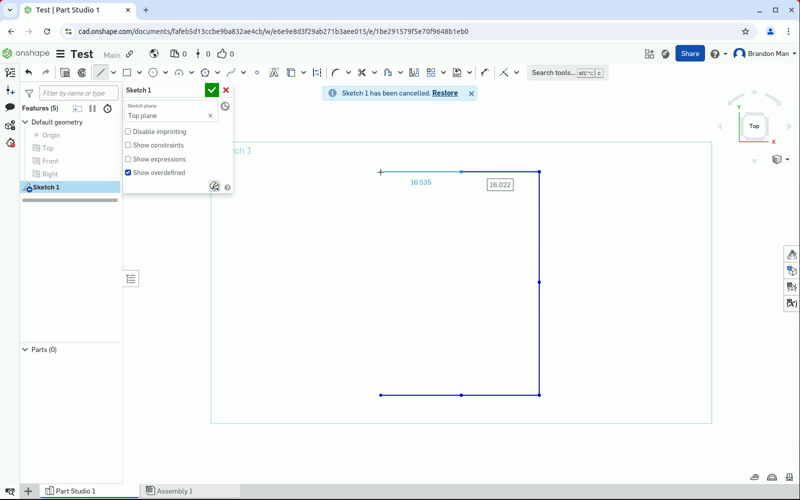
key_down(shift)
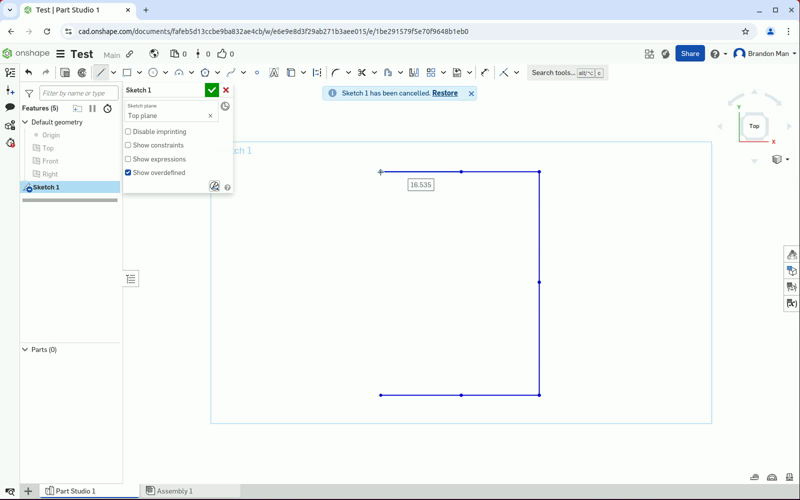
mouse_move(380, 282)
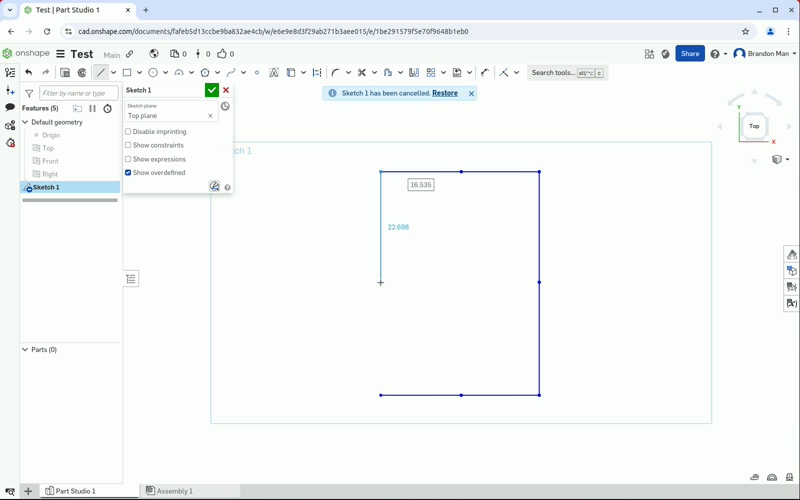
click(380, 282)
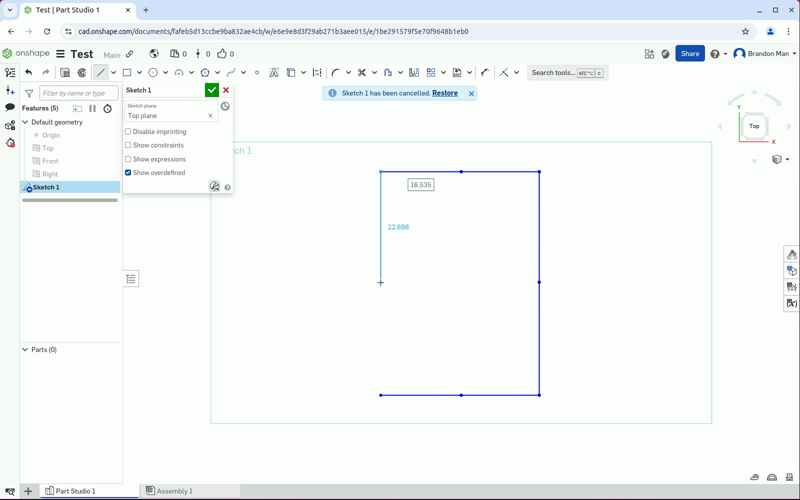
key_up(shift)
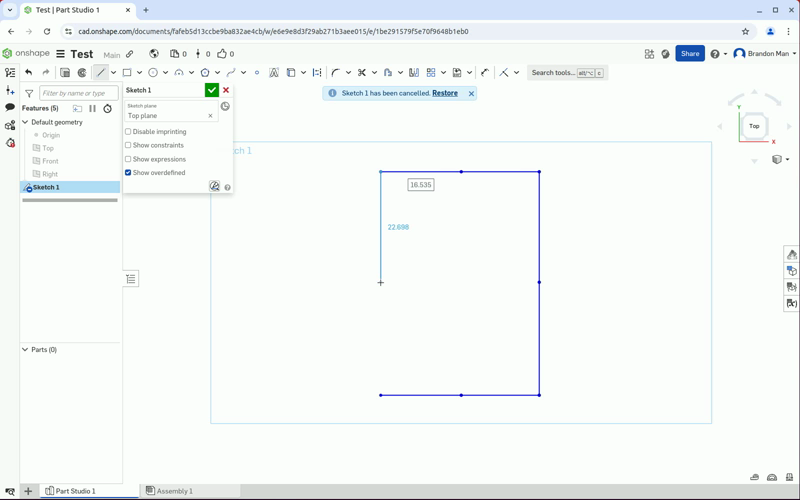
key_down(shift)
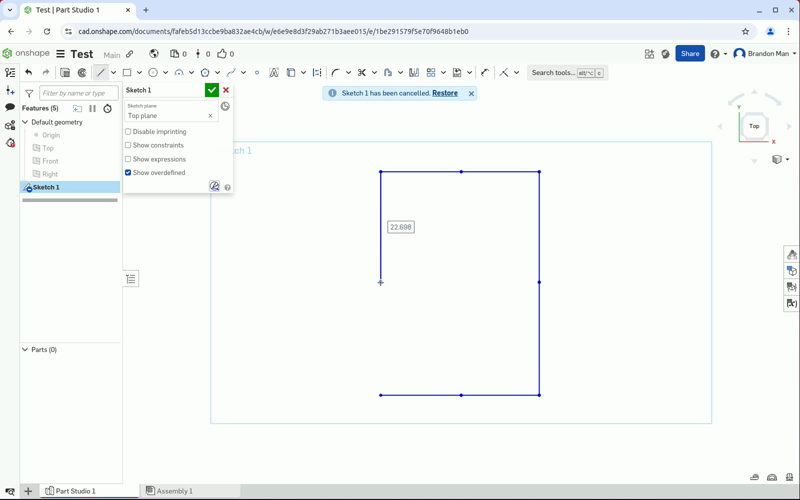
mouse_move(380, 395)
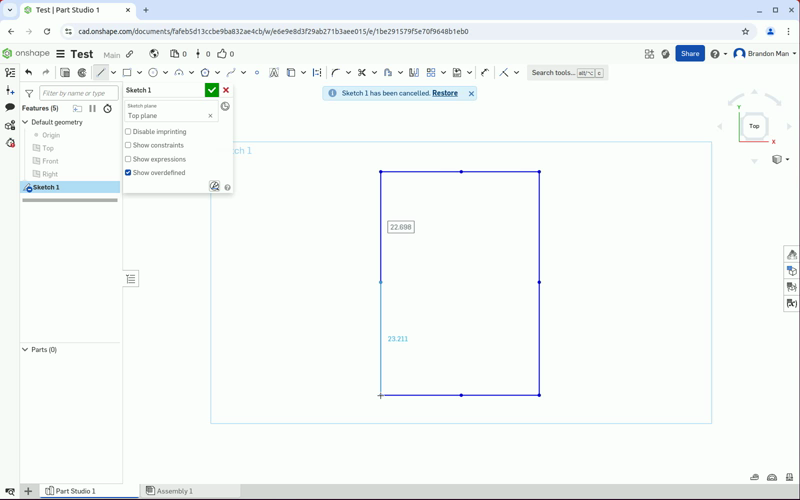
key_up(shift)
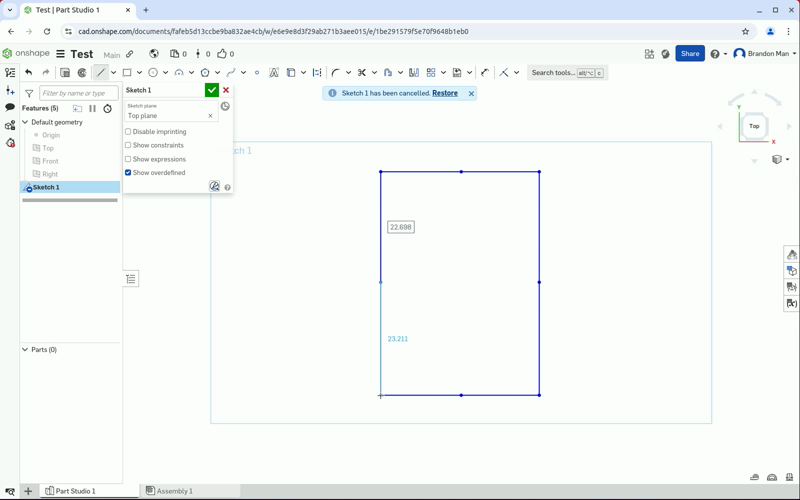
click(380, 395)
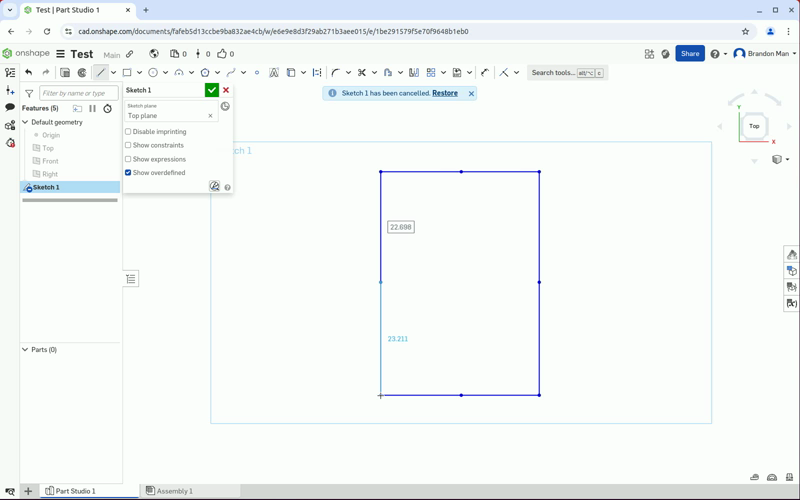
key(esc)
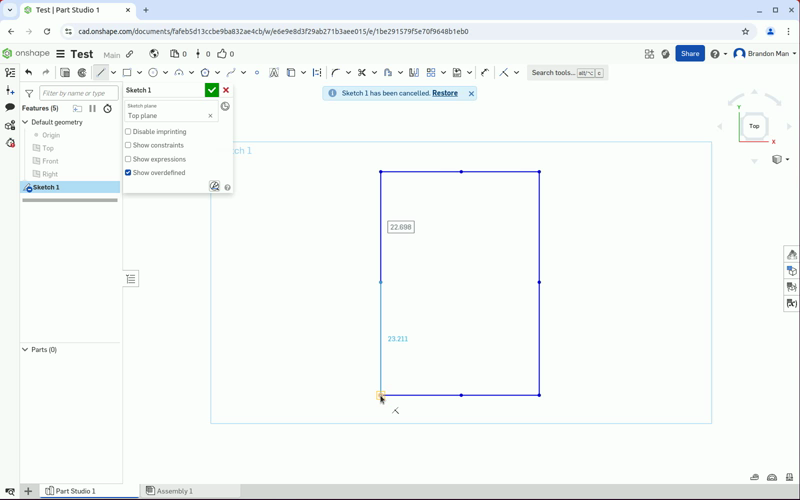
key(c)
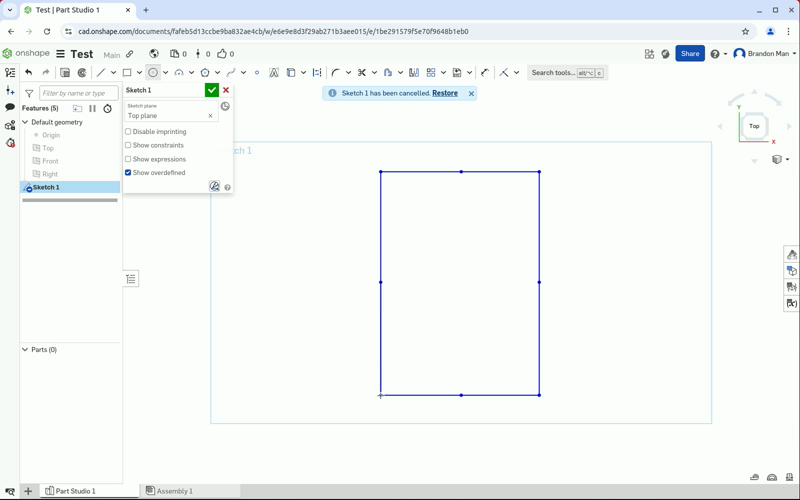
key_down(shift)
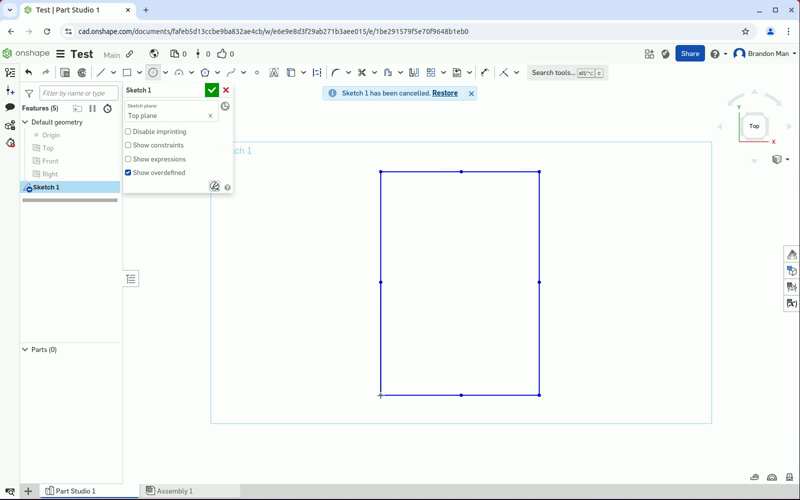
mouse_move(395, 381)
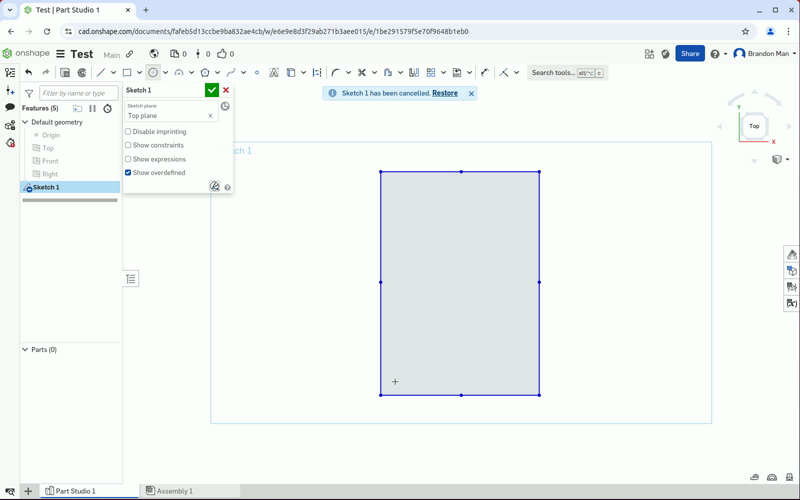
click(395, 381)
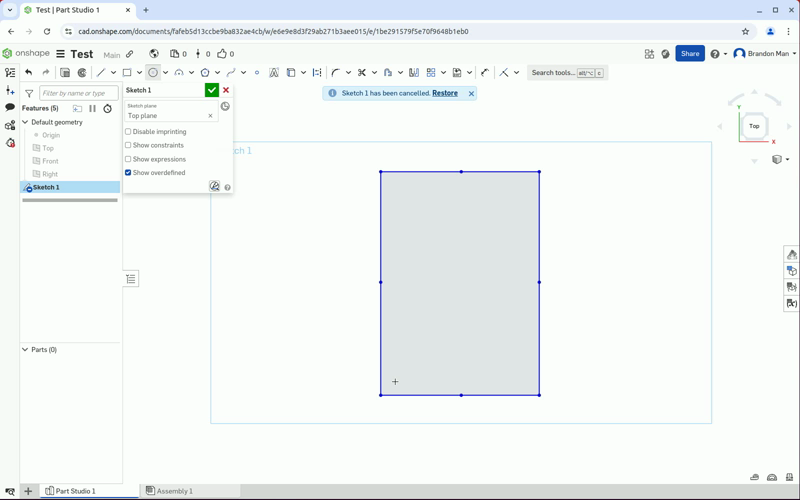
key_up(shift)
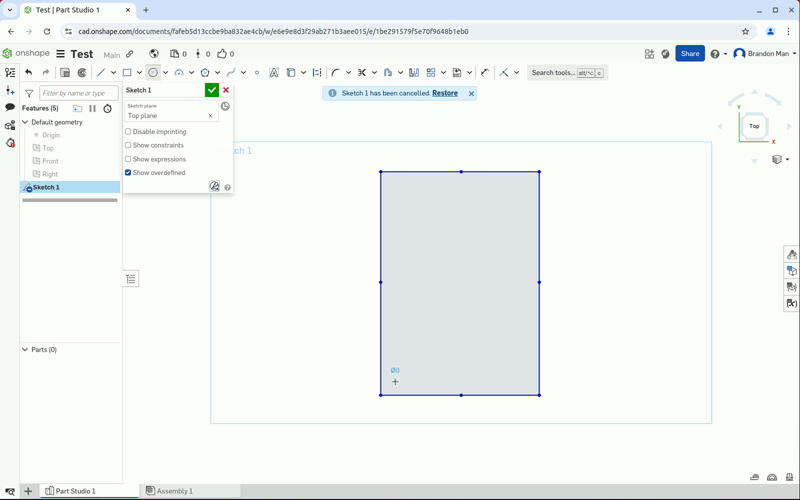
mouse_move(404, 381)
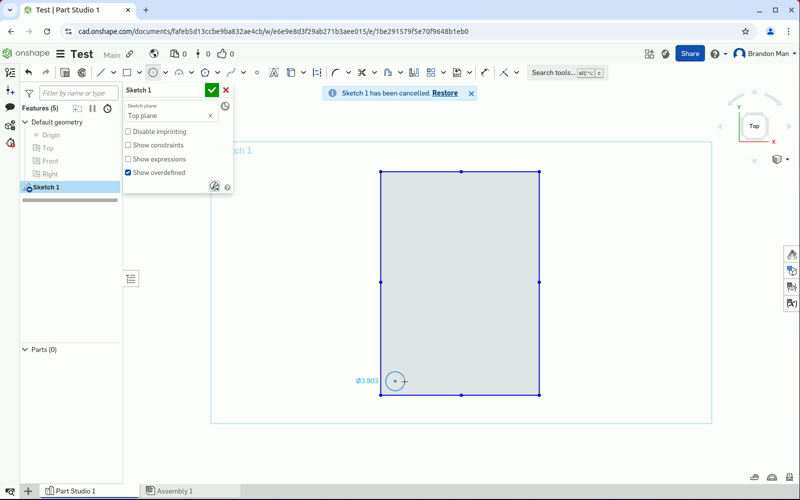
click(404, 381)
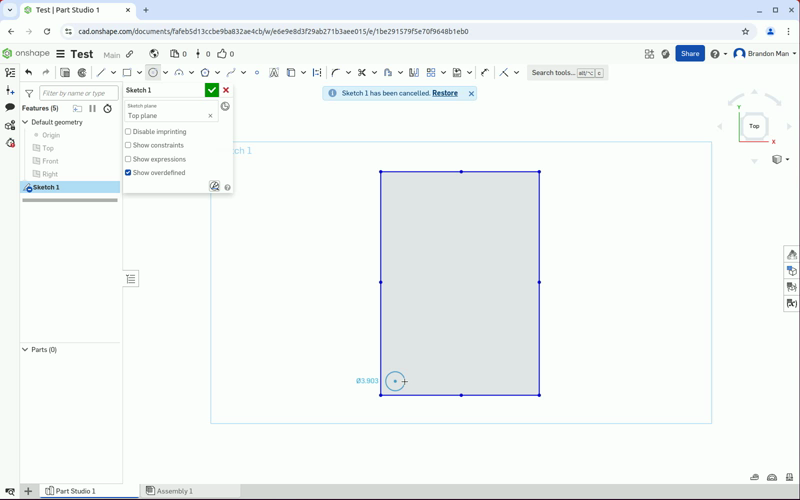
key(esc)
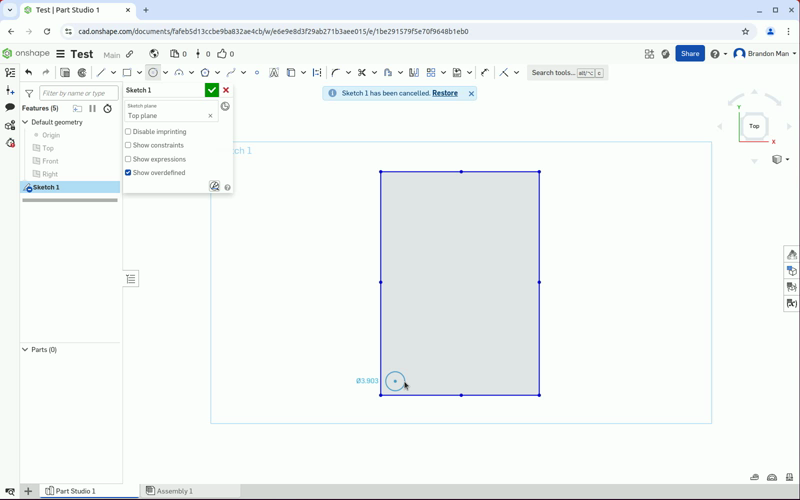
key(c)
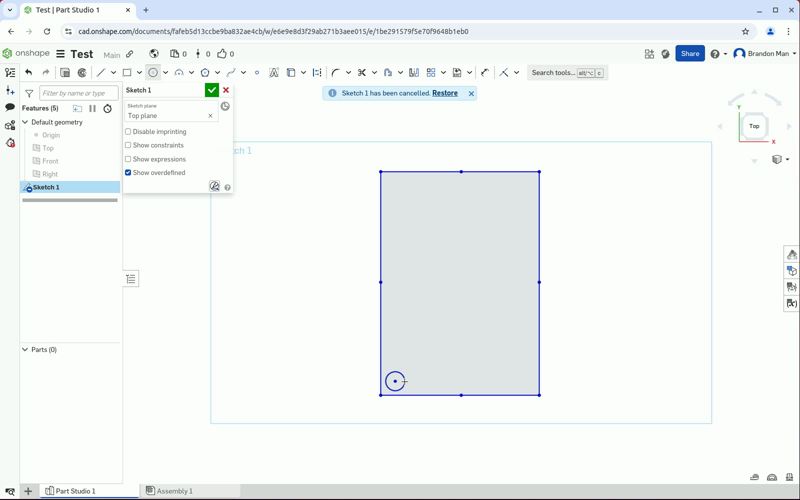
key_down(shift)
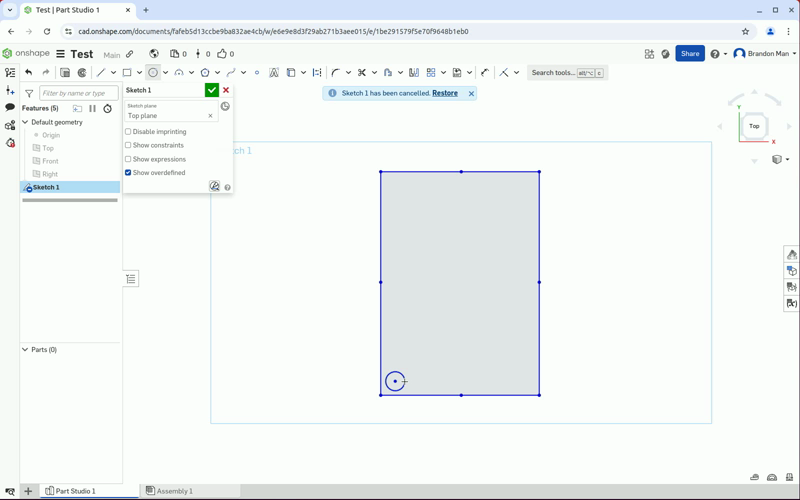
mouse_move(395, 185)
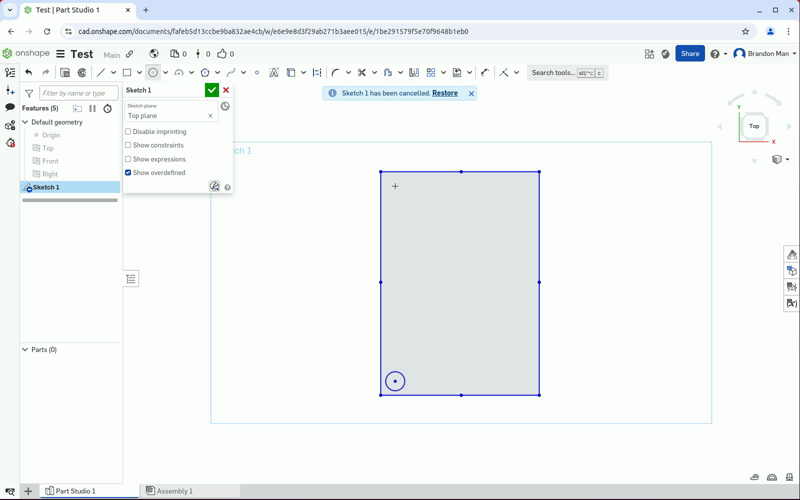
click(395, 185)
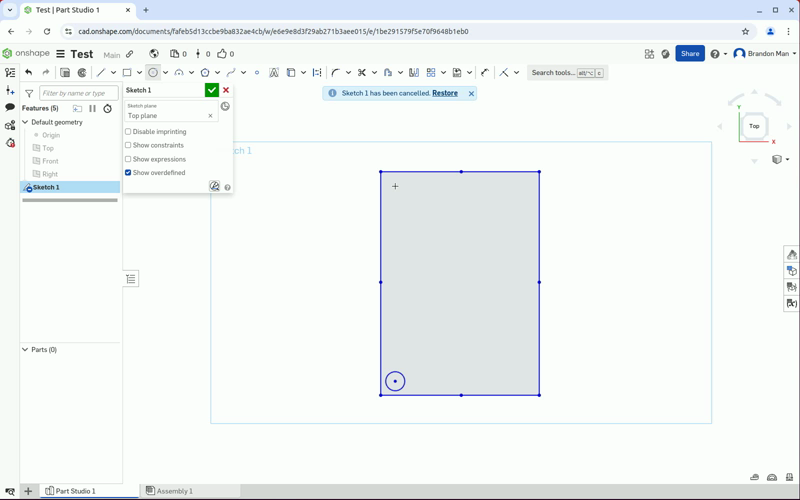
key_up(shift)
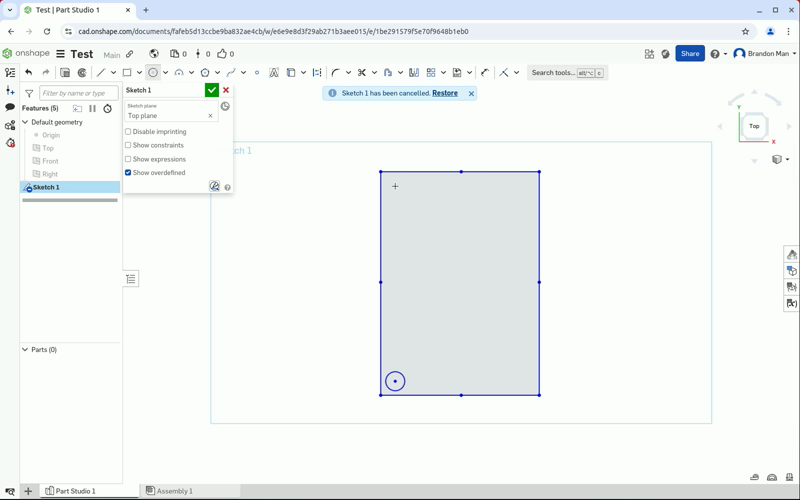
mouse_move(404, 185)
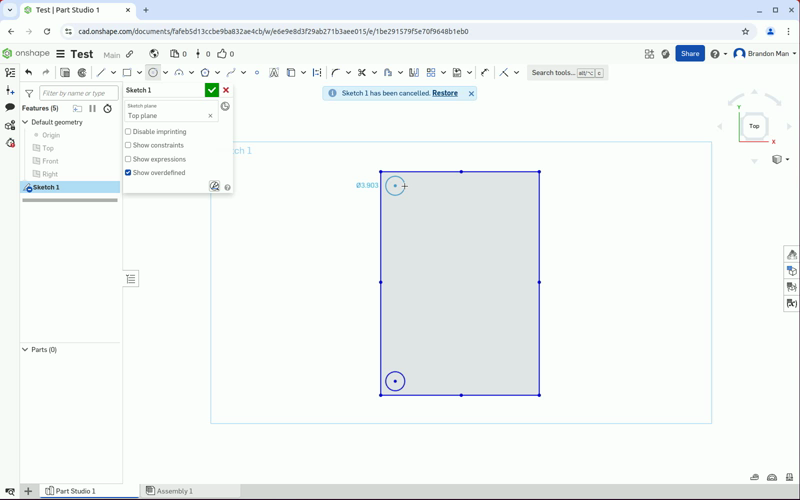
click(404, 185)
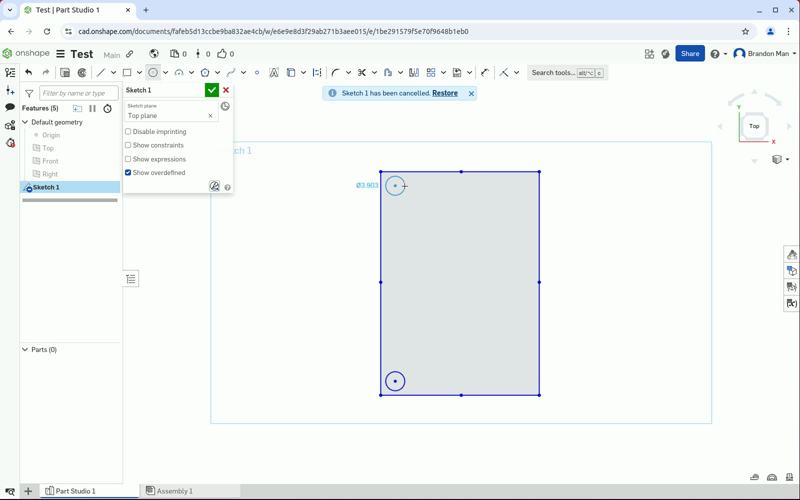
key(esc)
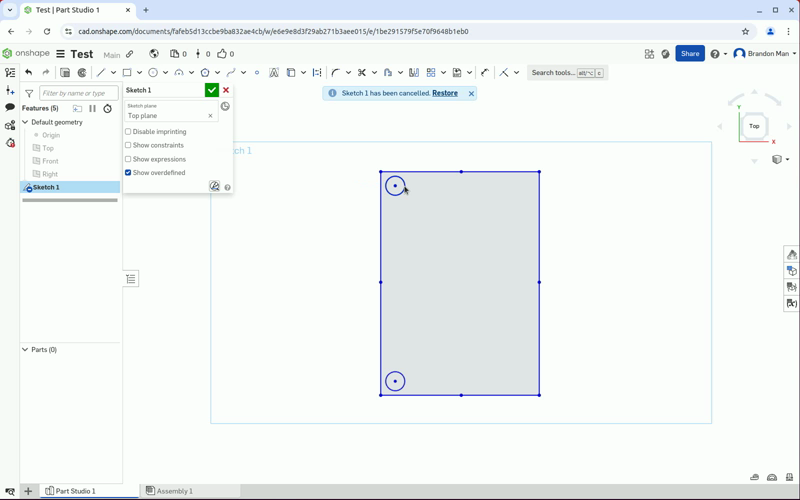
key(c)
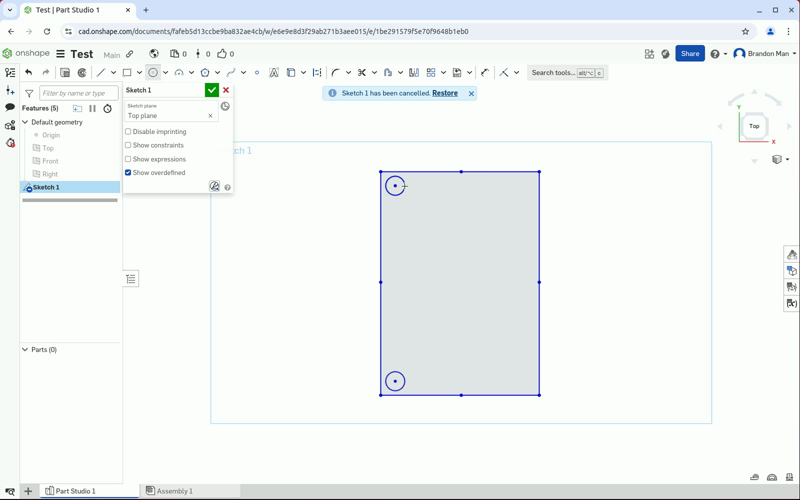
key_down(shift)
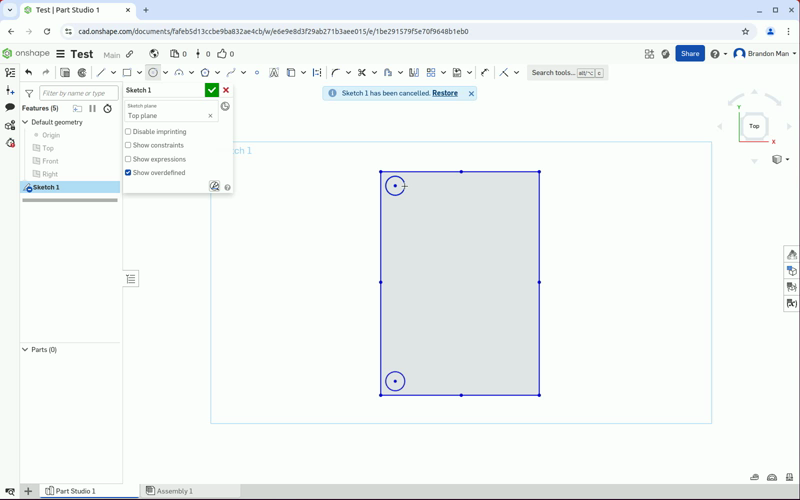
mouse_move(525, 381)
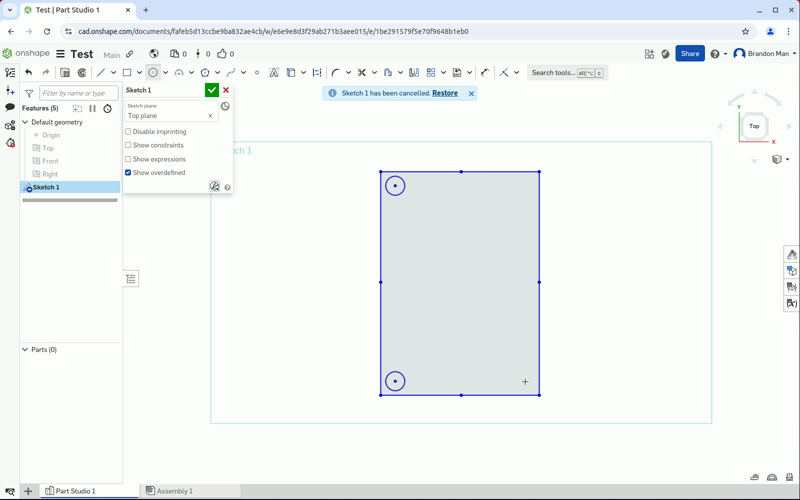
click(525, 381)
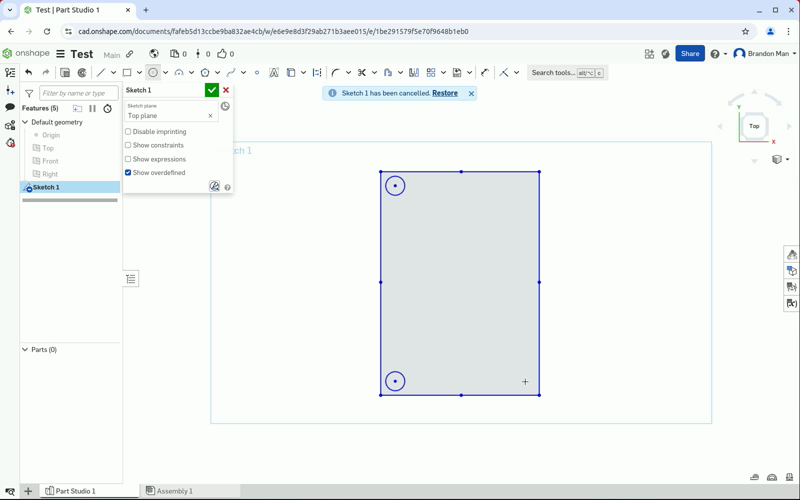
key_up(shift)
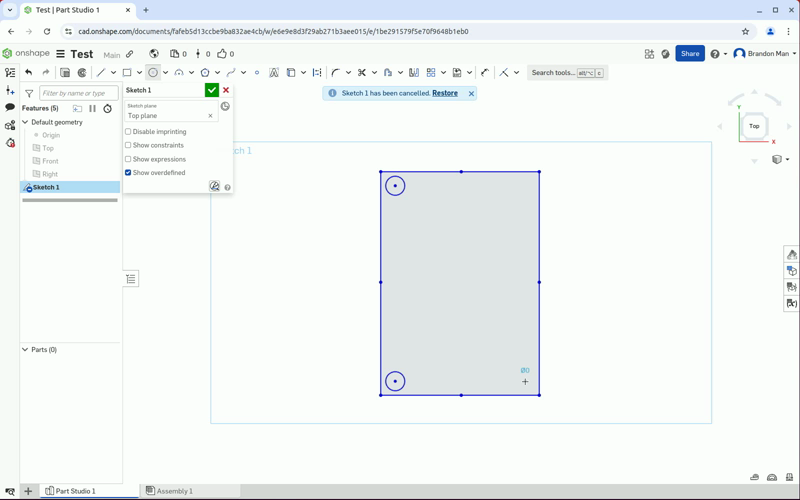
mouse_move(534, 381)
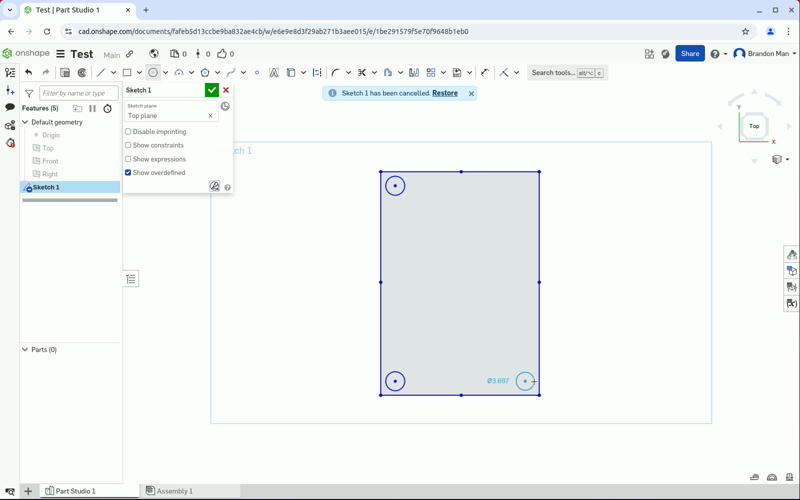
click(534, 381)
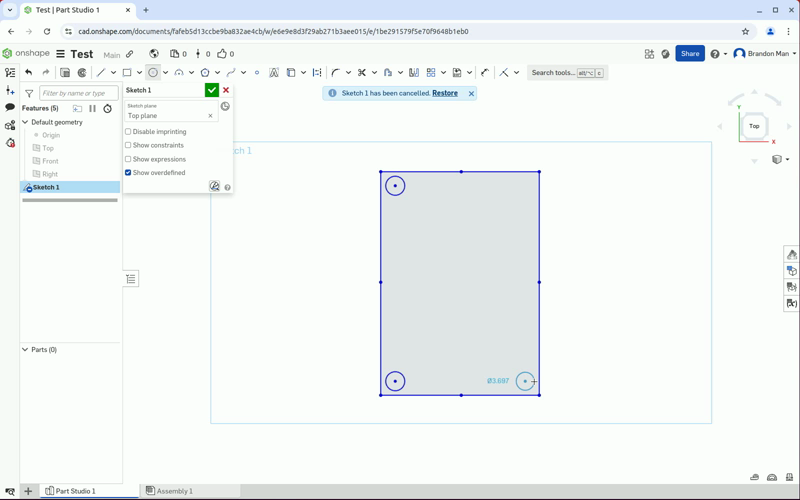
key(esc)
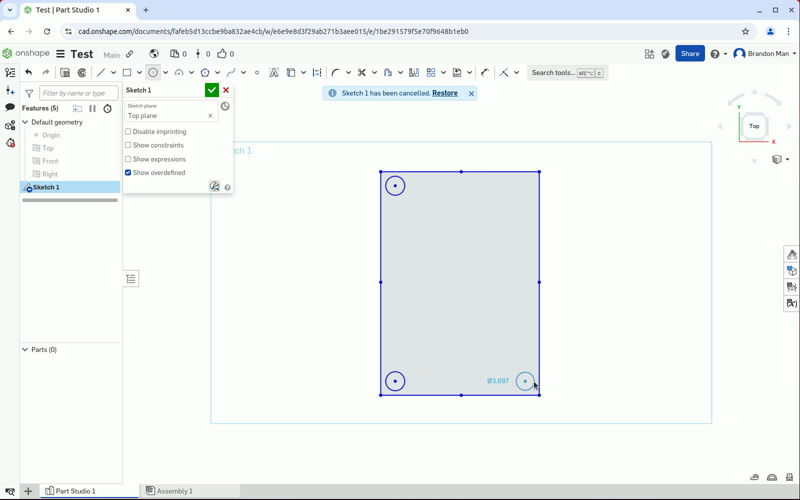
key(c)
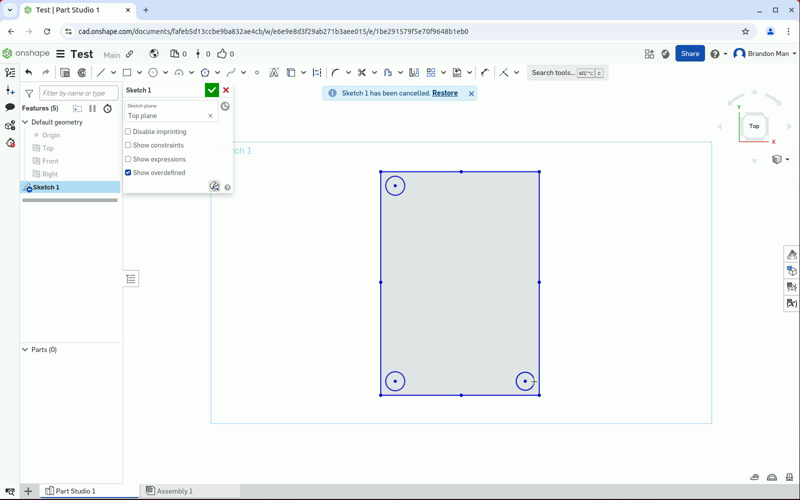
key_down(shift)
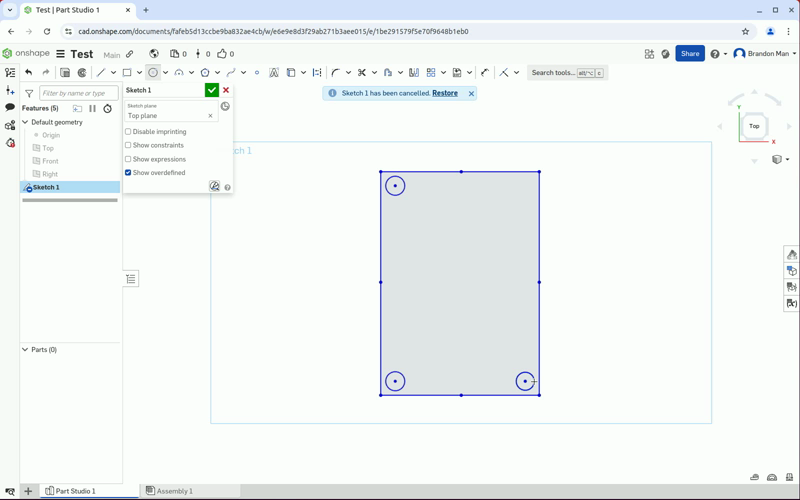
mouse_move(525, 185)
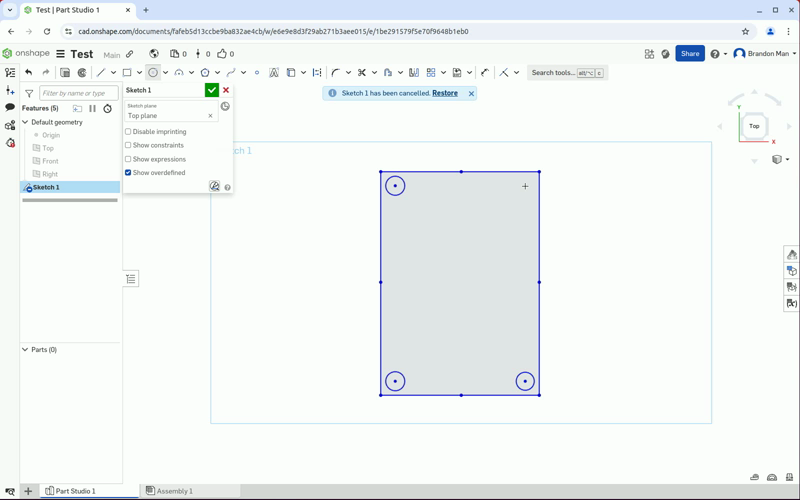
click(525, 185)
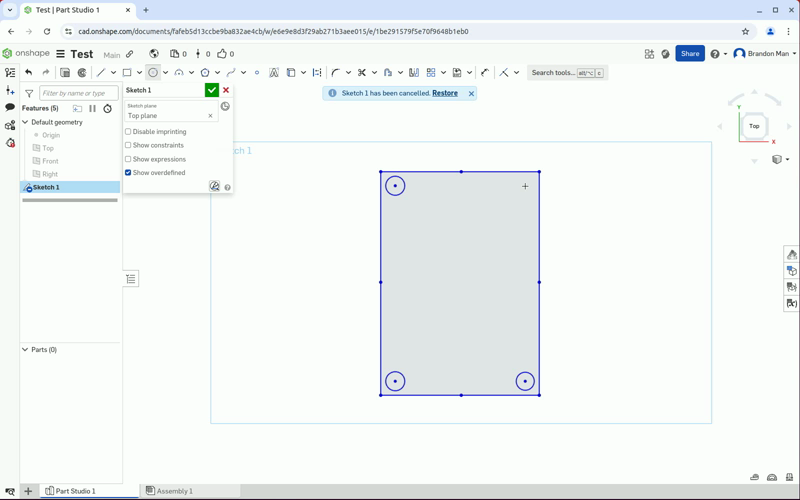
key_up(shift)
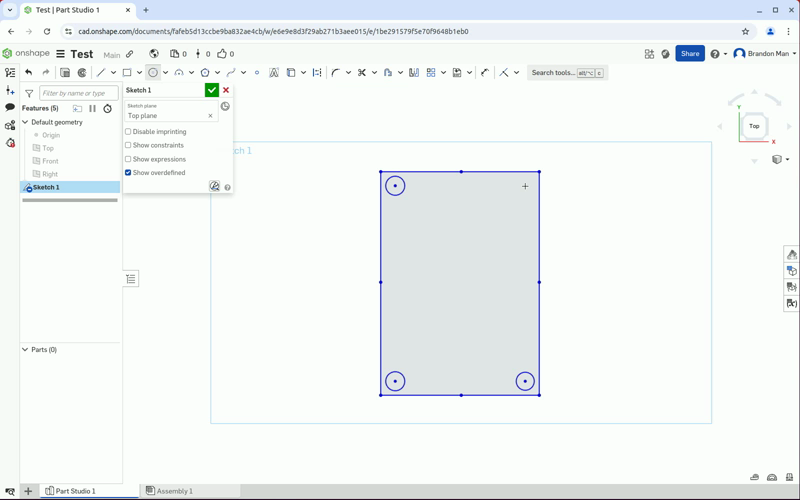
mouse_move(534, 185)
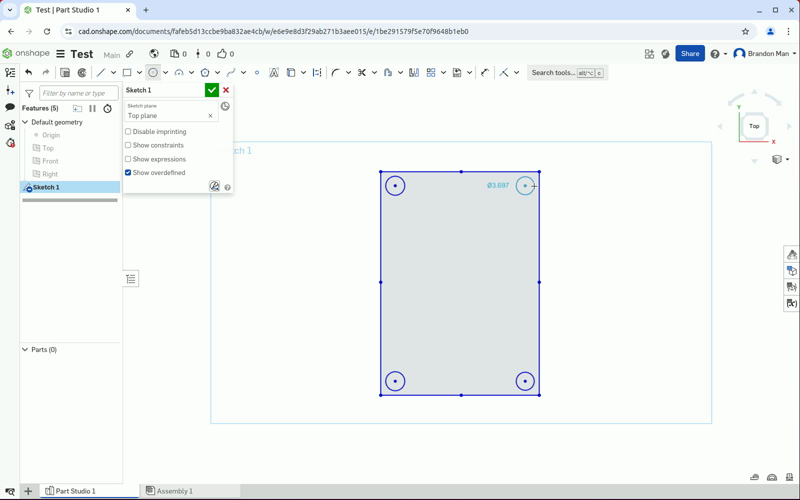
click(534, 185)
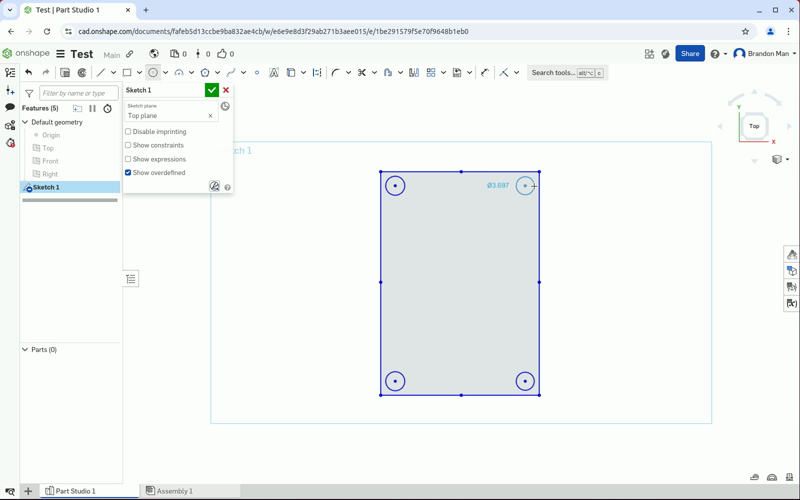
key(esc)
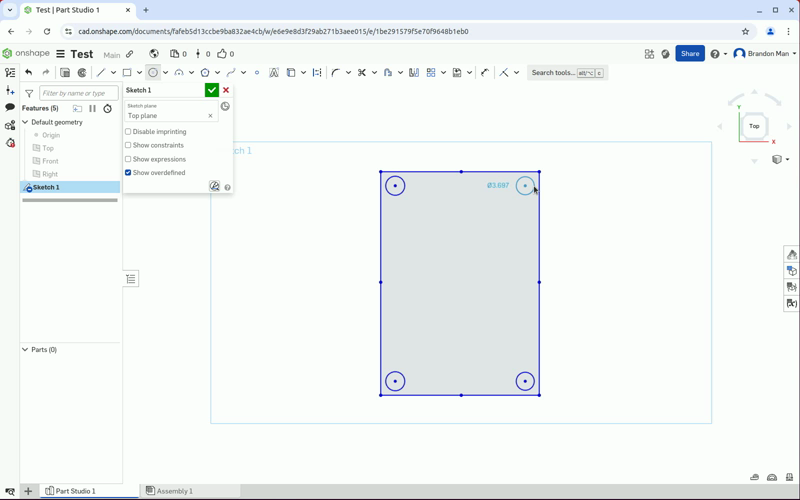
mouse_move(474, 308)
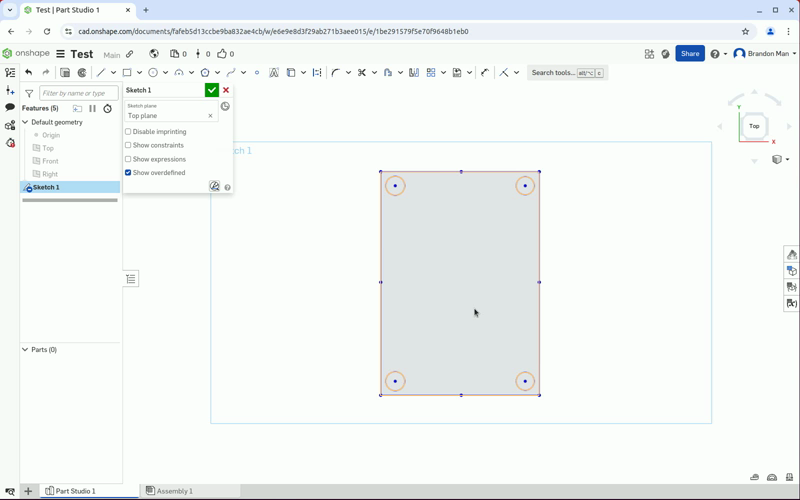
click(474, 308)
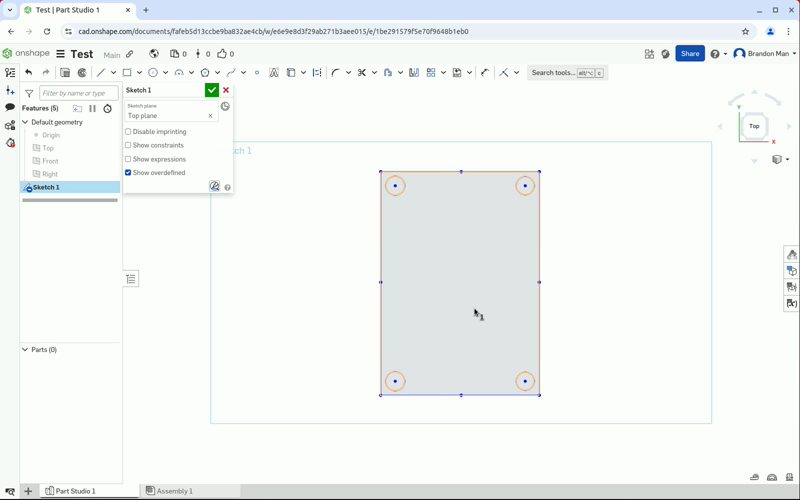
mouse_move(73, 352)
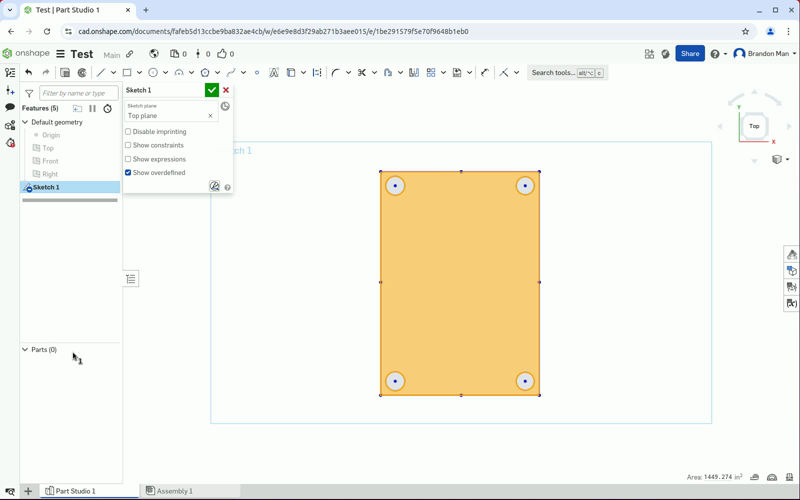
key(shift+y)
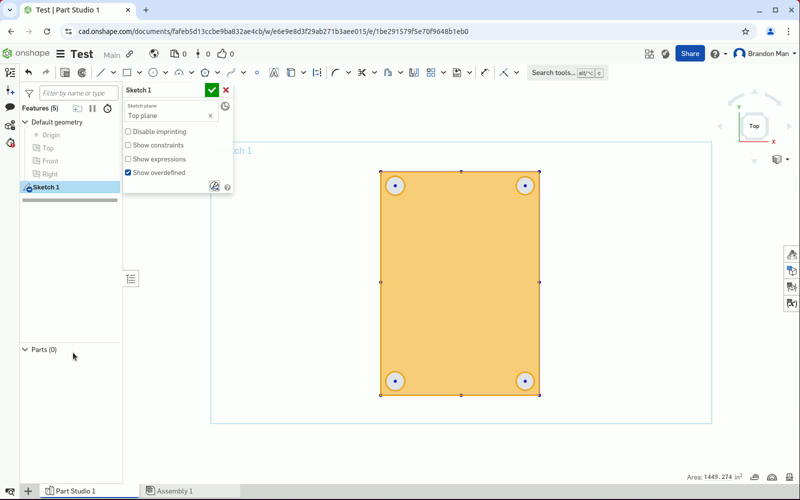
key(shift+e)
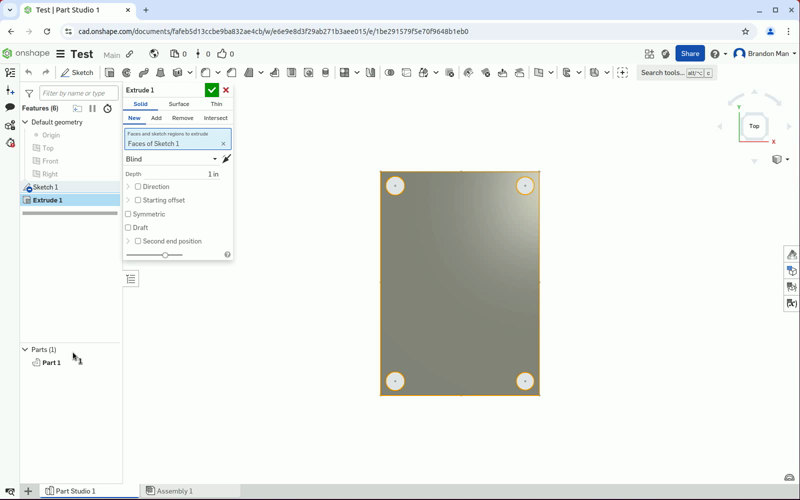
mouse_move(143, 106)
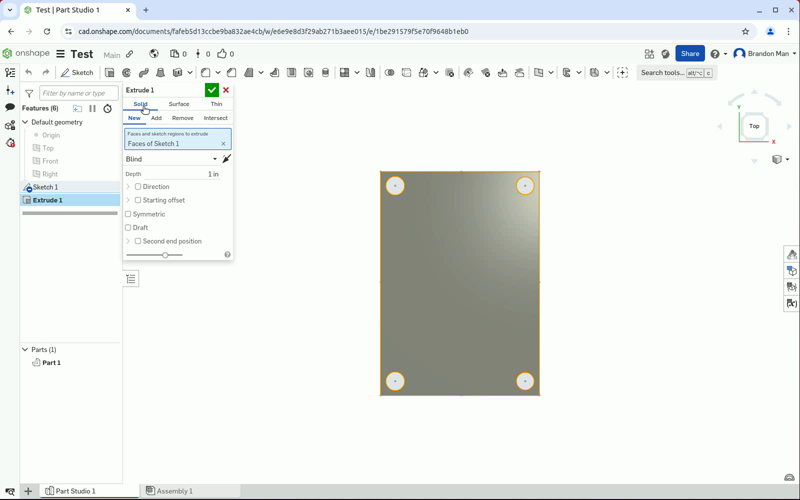
click(143, 106)
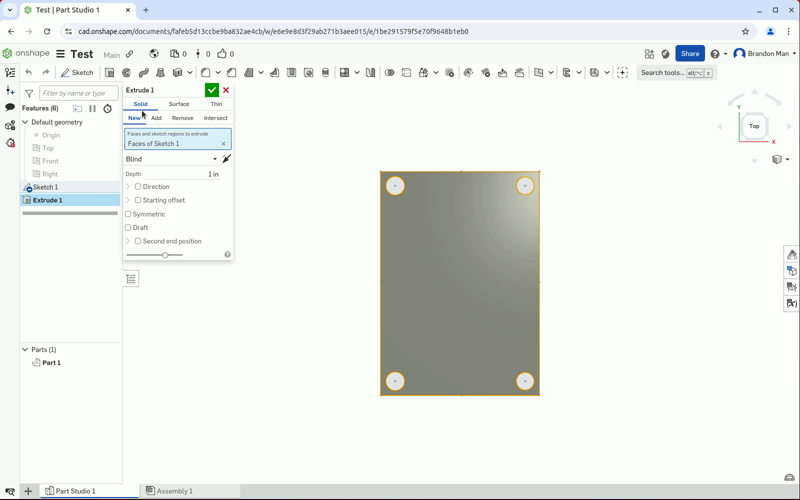
mouse_move(137, 120)
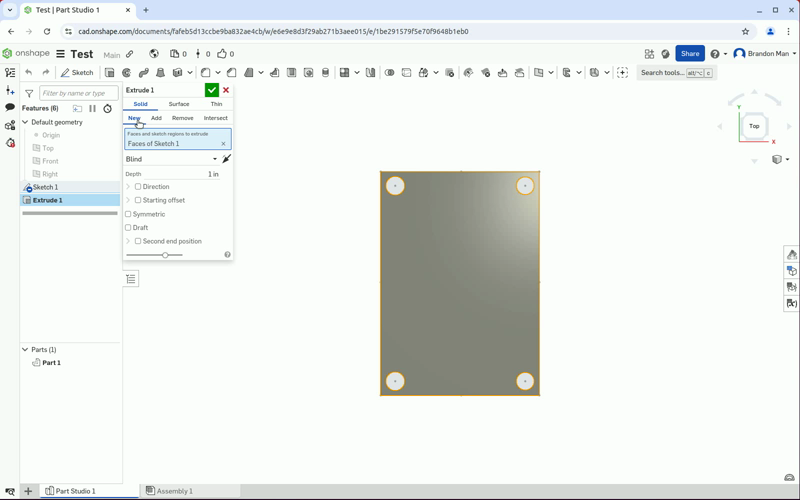
click(137, 120)
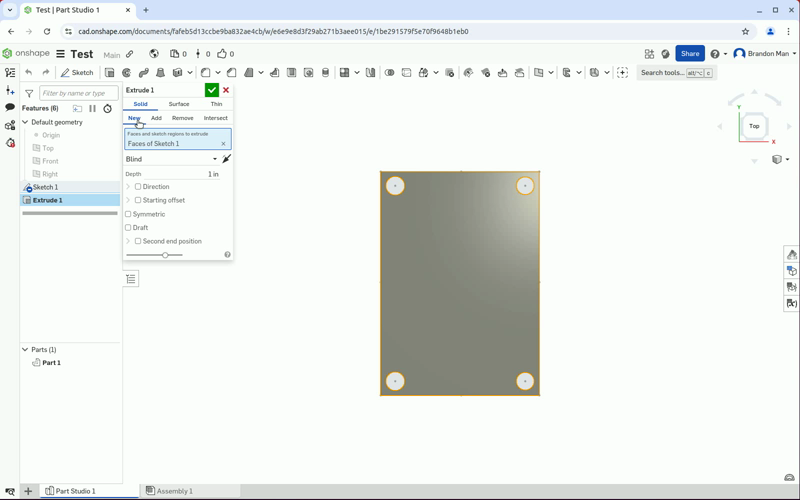
key(tab, 4)
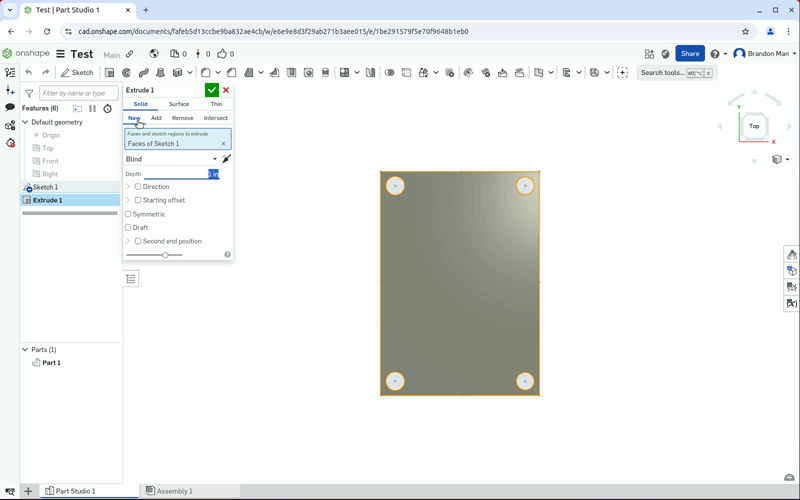
text(2.166)
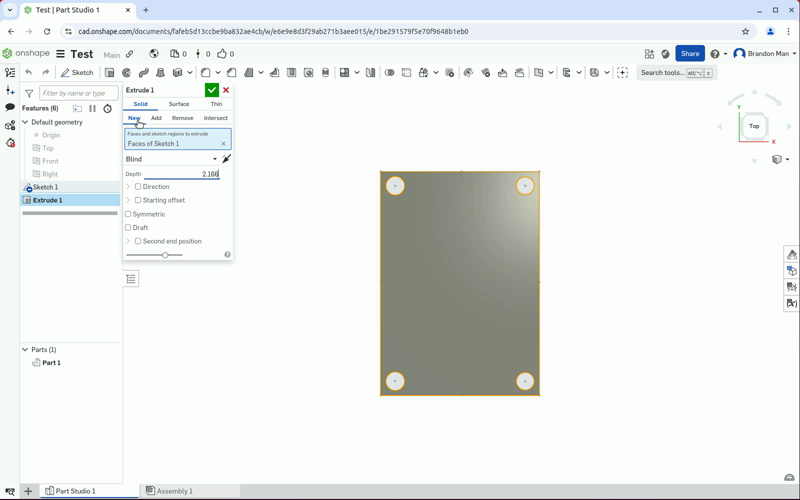
key(enter)
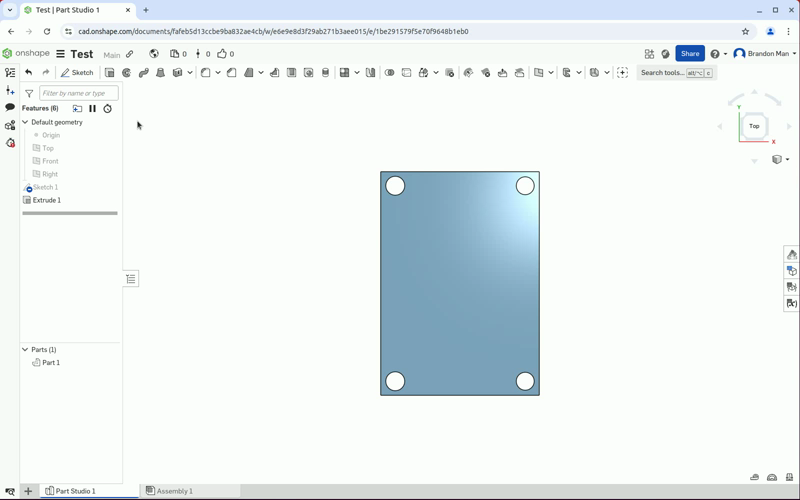
key(shift+h)
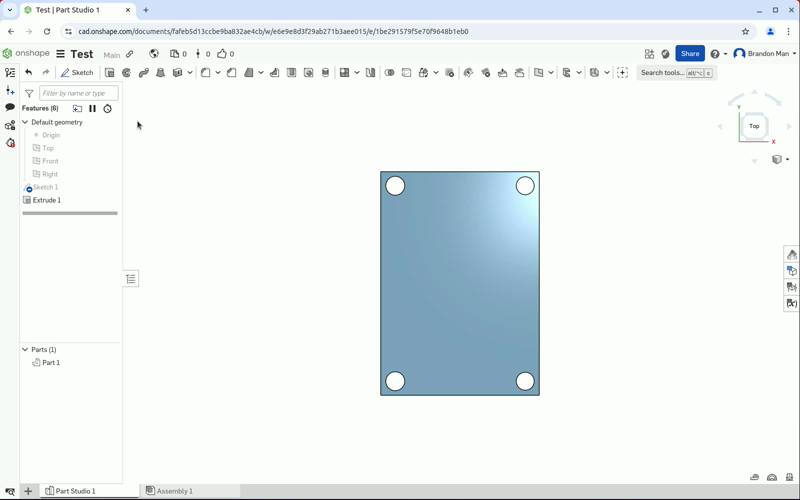
key(shift+h)
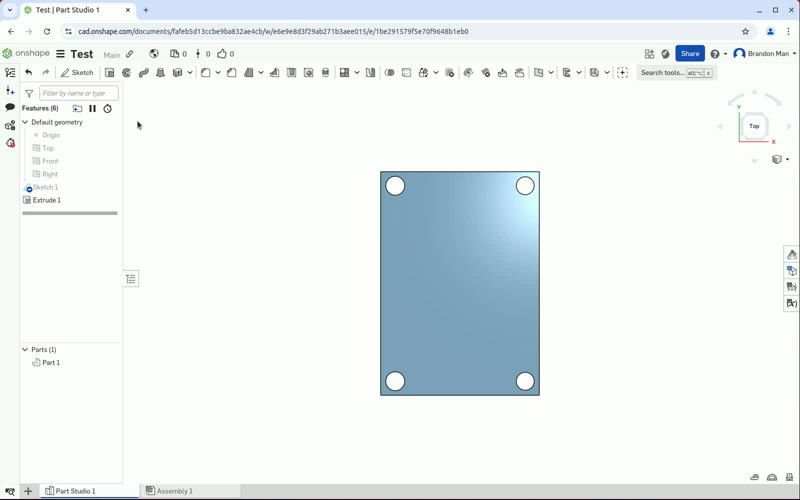
mouse_move(73, 189)
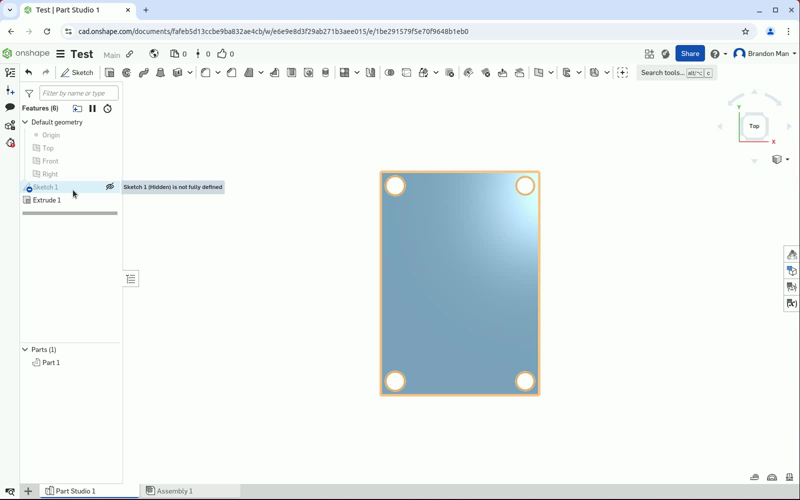
click(73, 189)
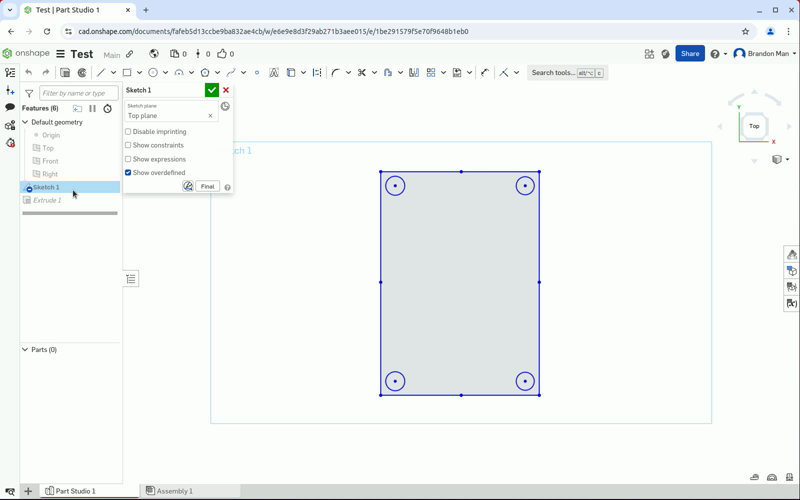
mouse_move(229, 92)
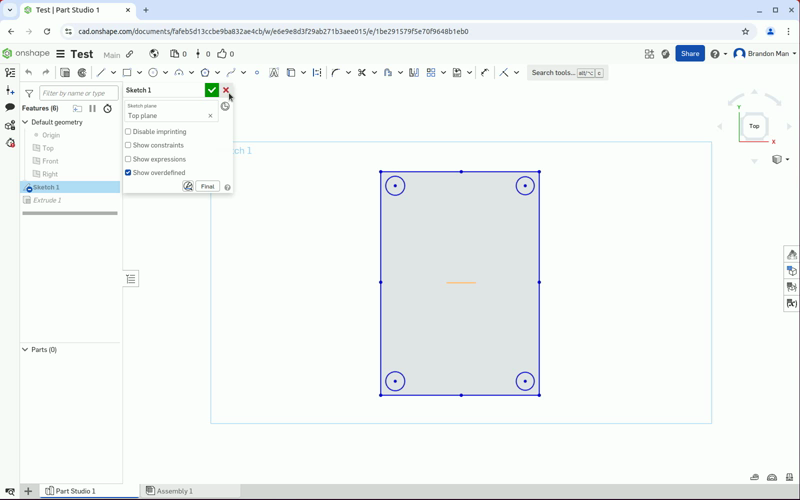
click(229, 92)
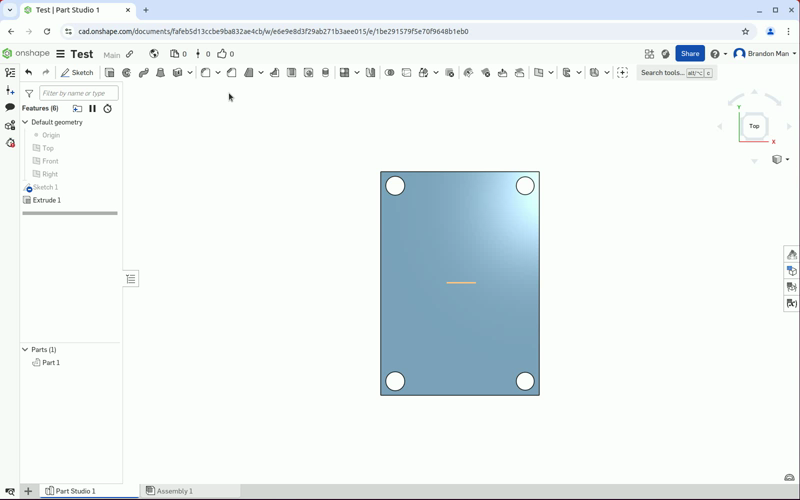
mouse_move(541, 75)
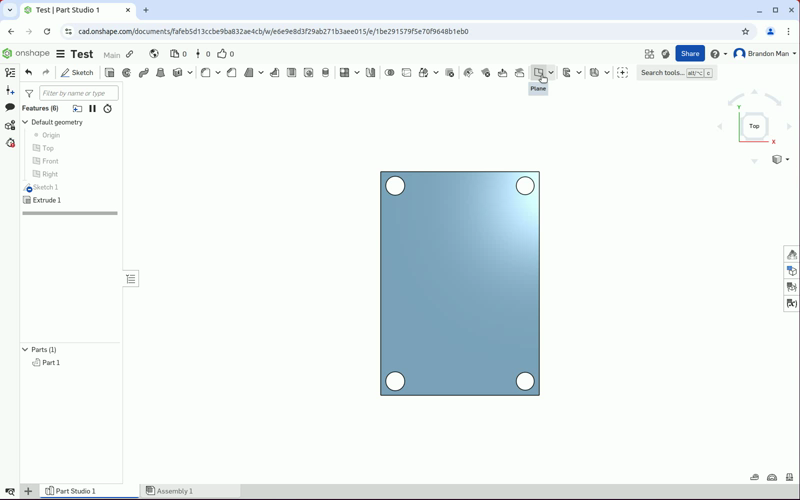
click(541, 75)
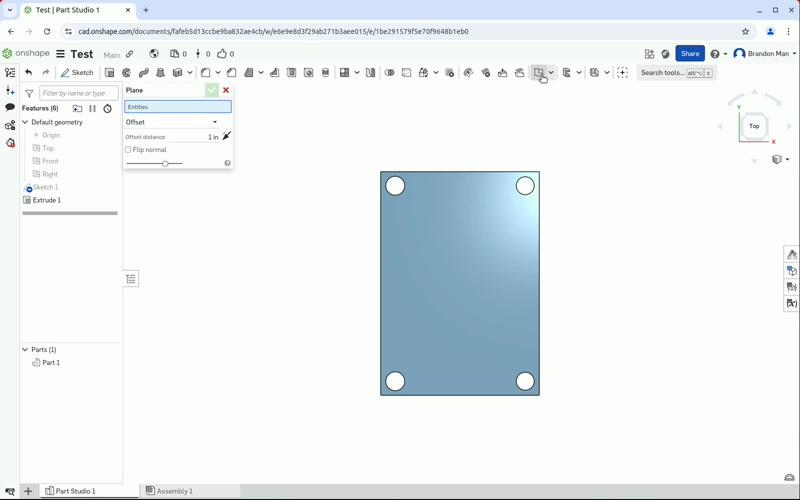
mouse_move(73, 150)
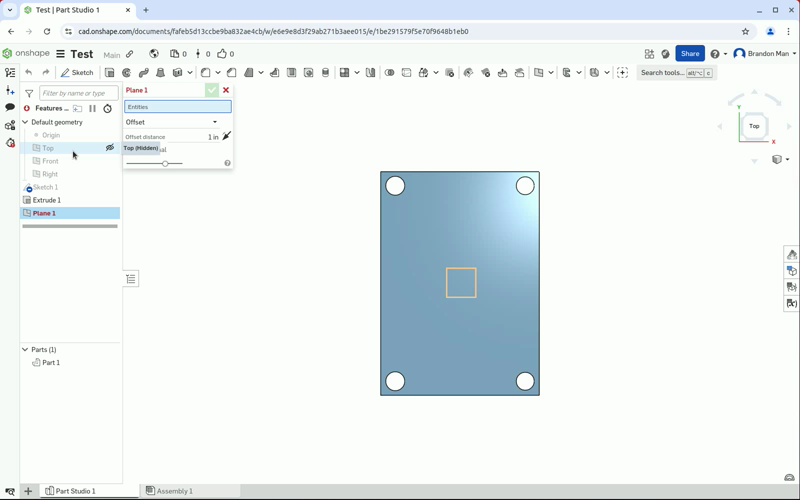
click(73, 150)
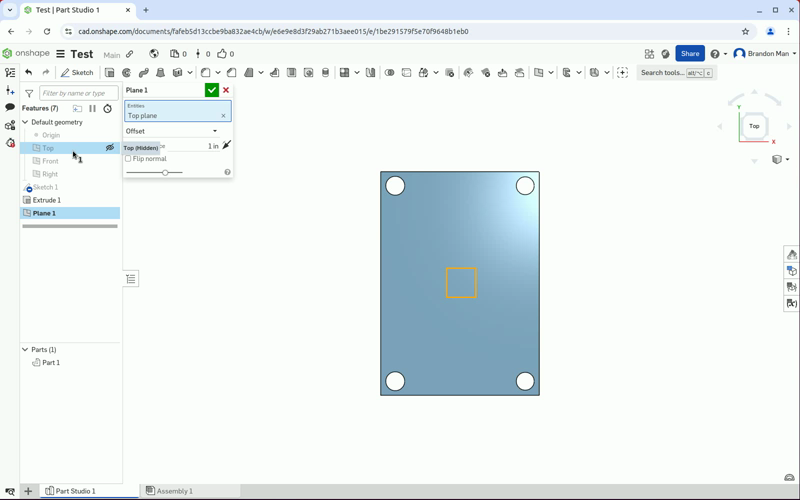
key(tab, 2)
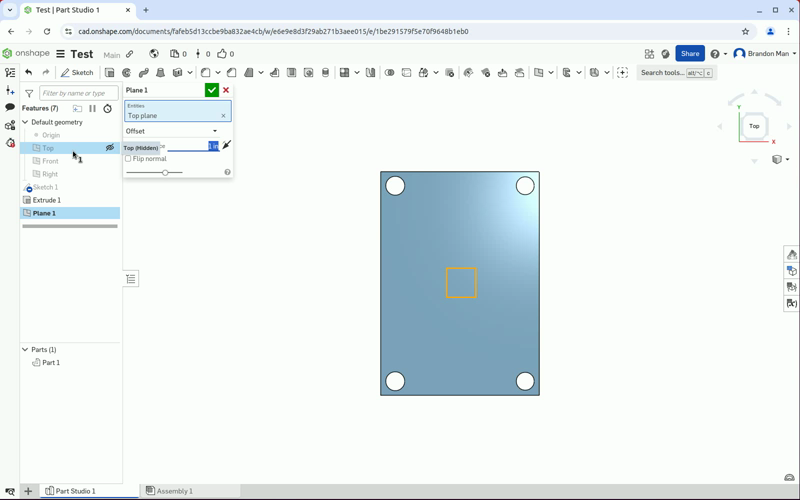
text(2.157)
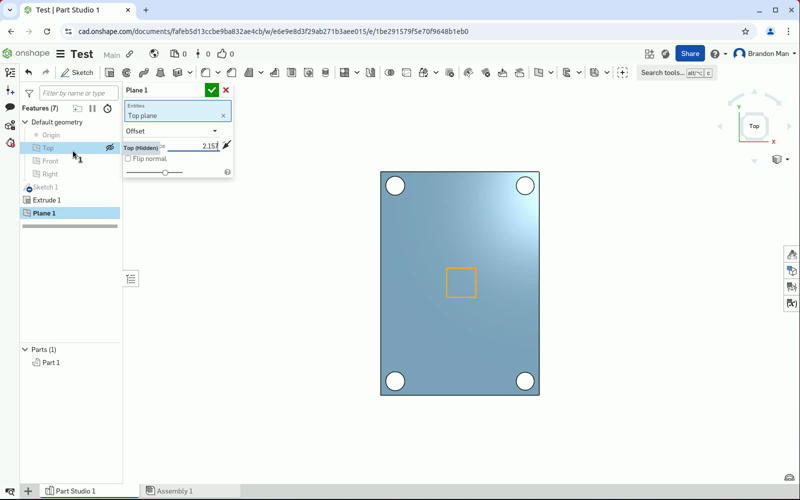
key(enter, 2)
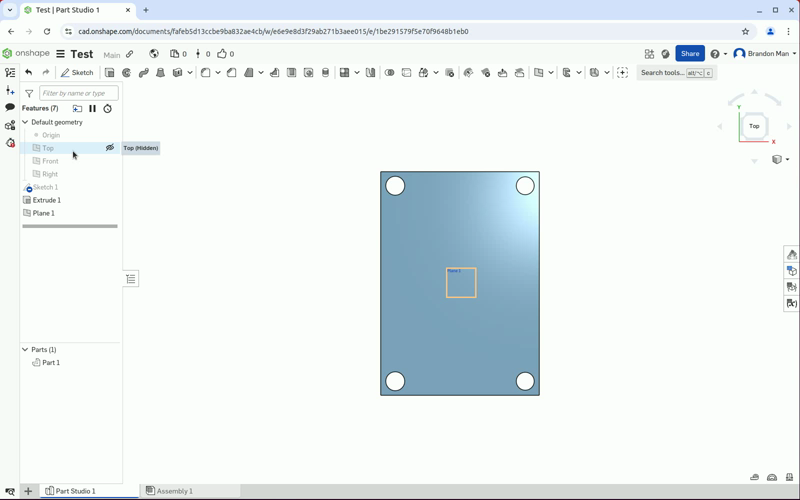
key(shift+s)
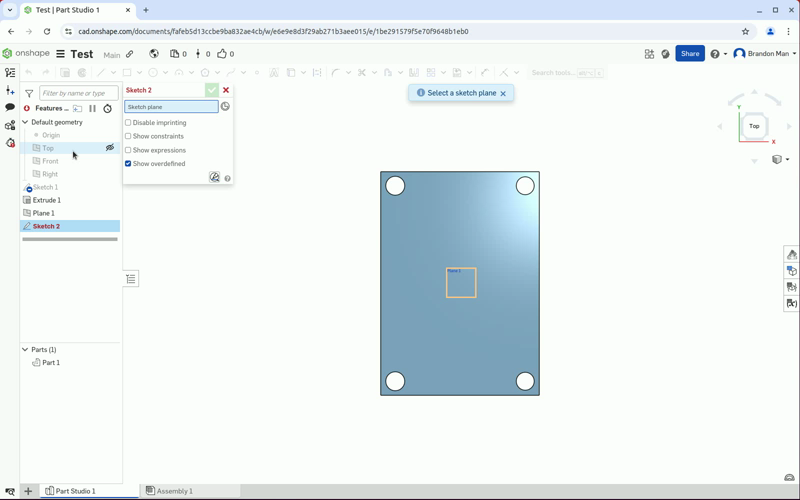
mouse_move(73, 215)
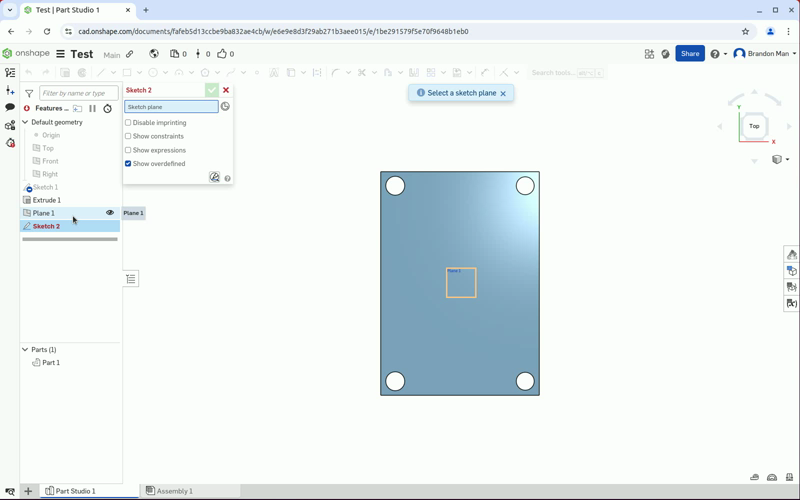
click(73, 215)
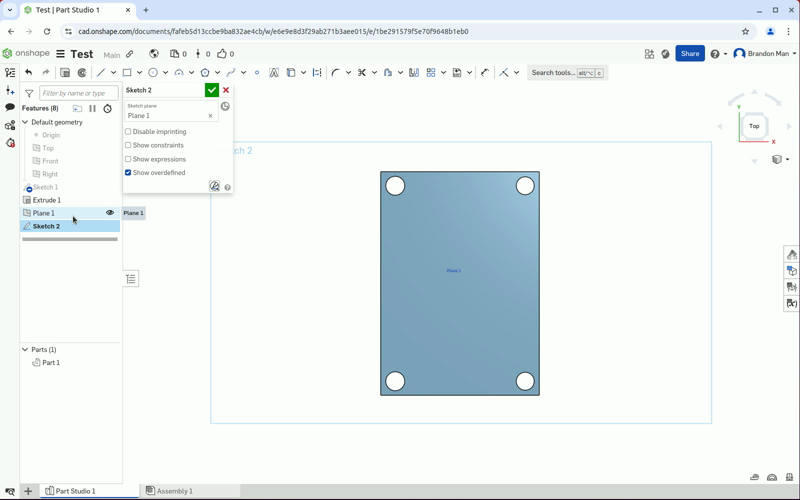
mouse_move(73, 352)
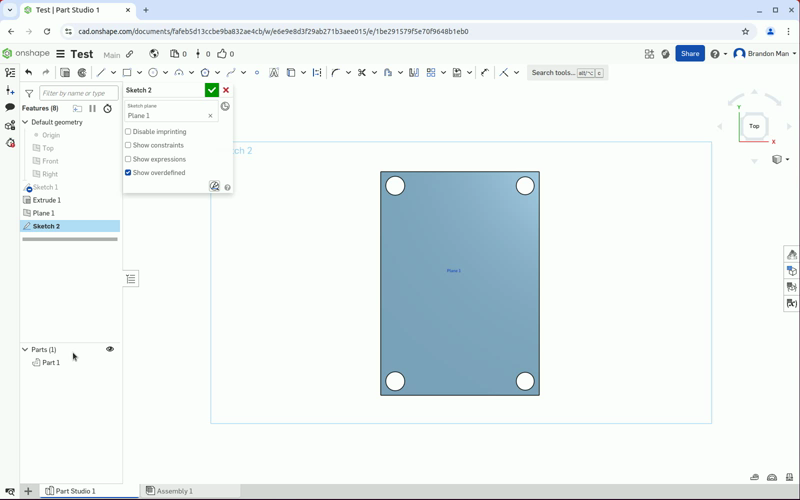
key(y)
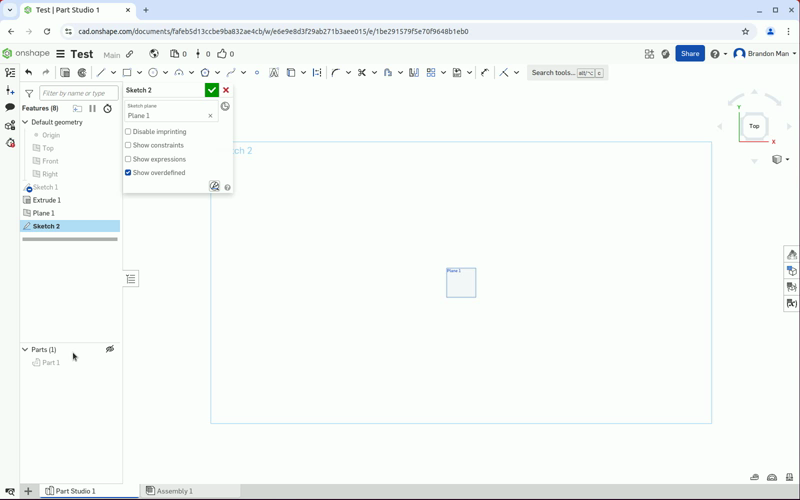
key(l)
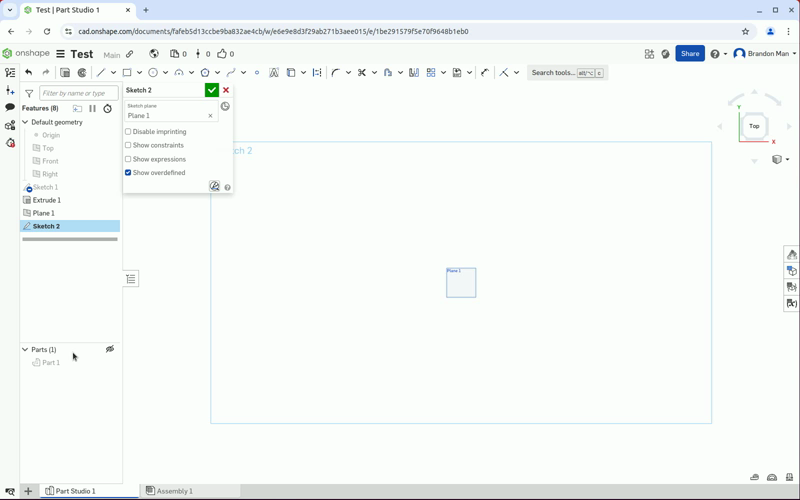
key_down(shift)
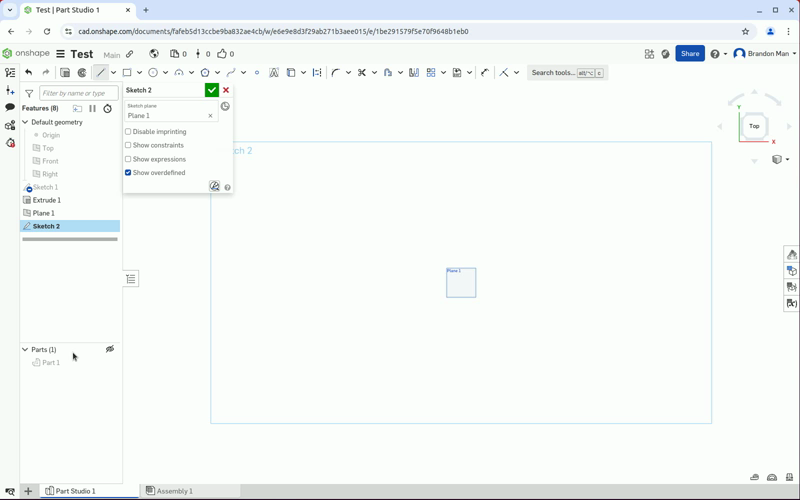
mouse_move(409, 376)
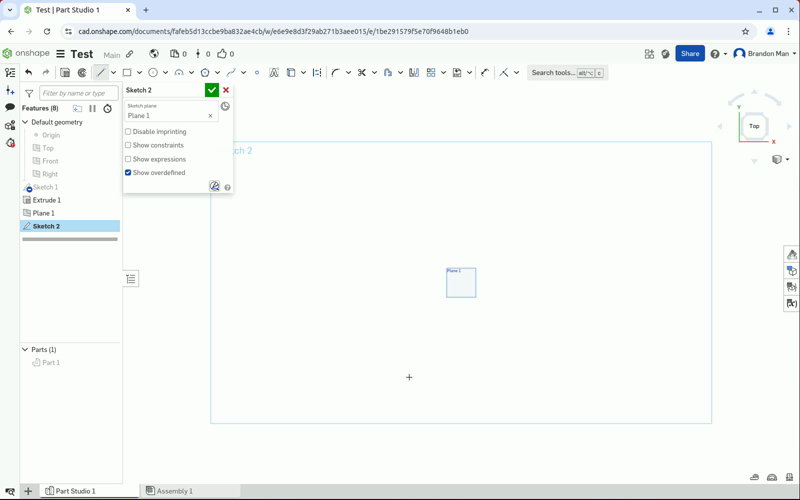
click(409, 376)
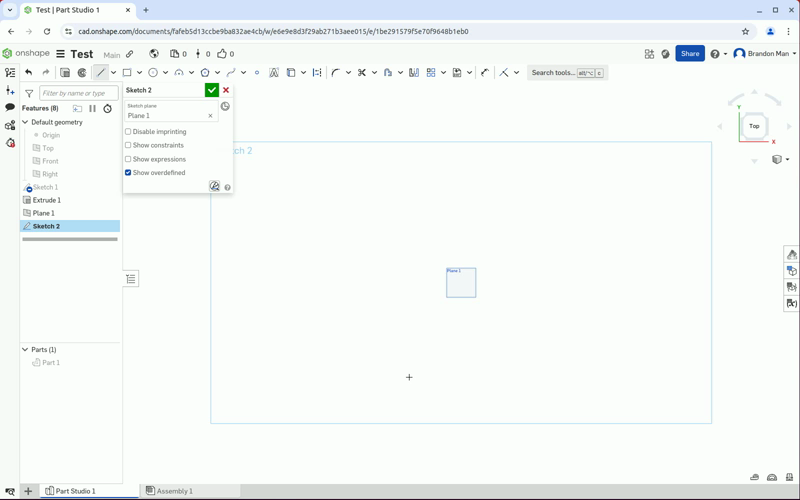
key_up(shift)
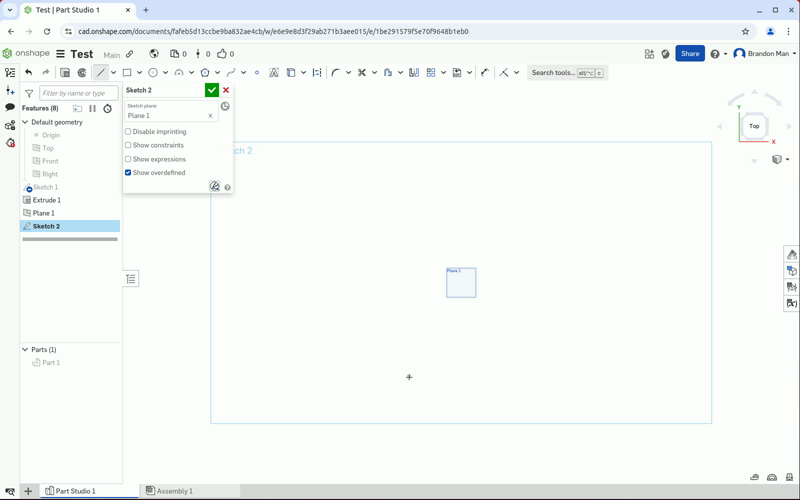
key_down(shift)
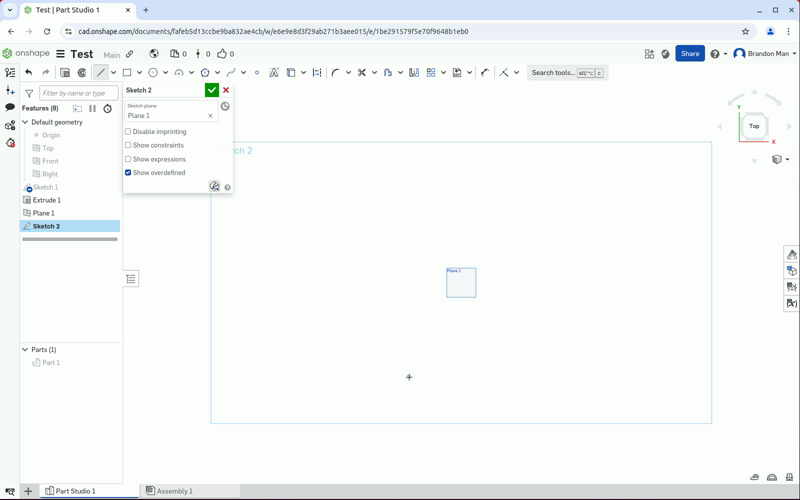
mouse_move(513, 376)
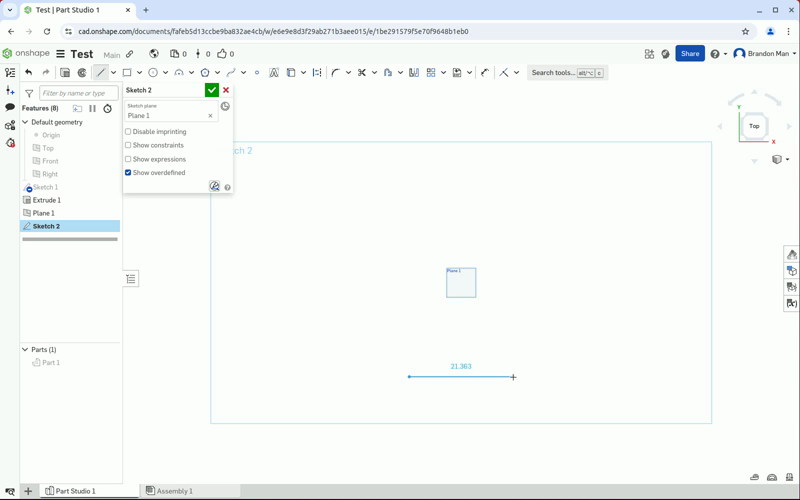
click(513, 376)
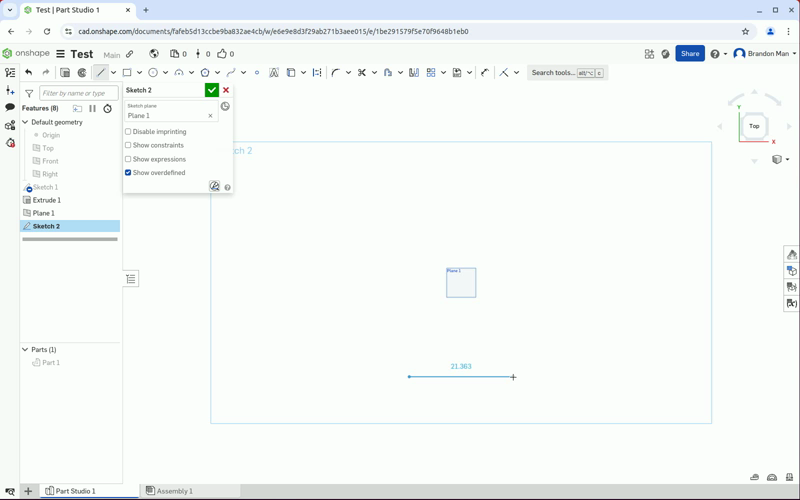
key_up(shift)
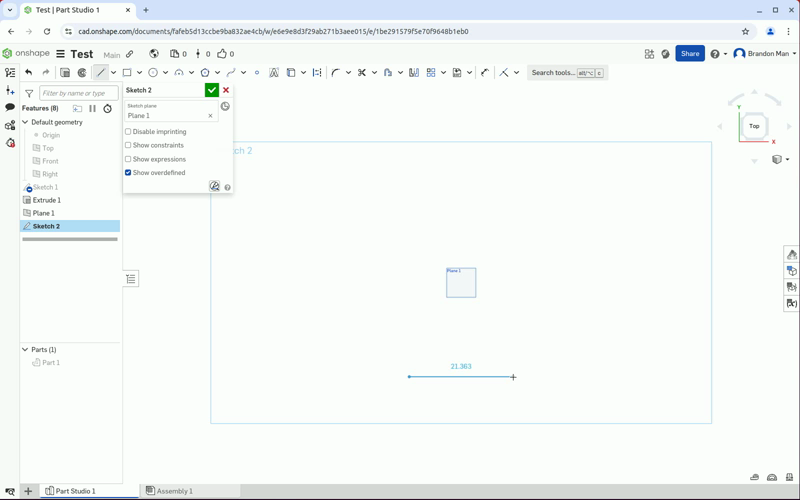
key_down(shift)
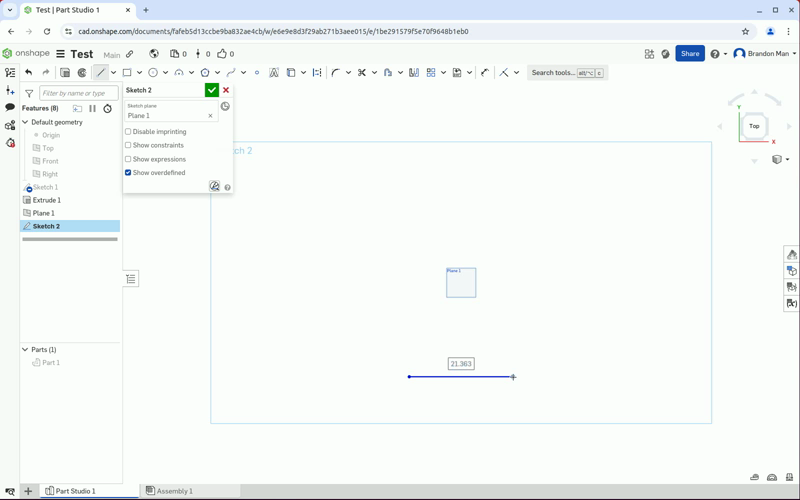
mouse_move(513, 189)
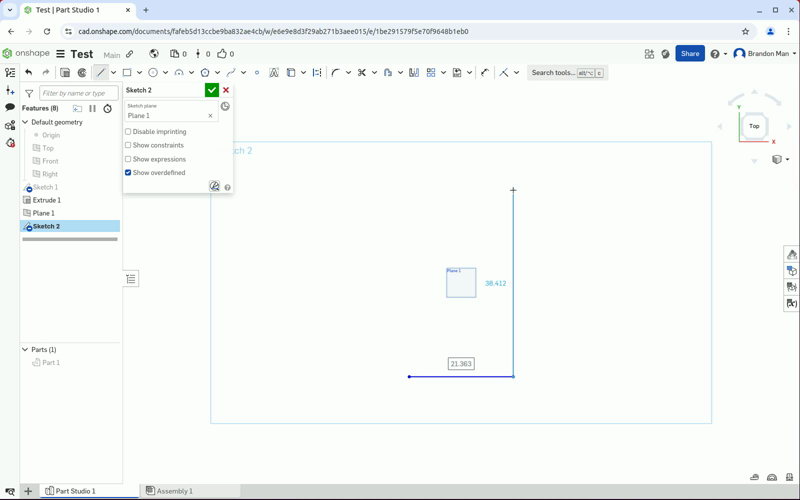
click(513, 189)
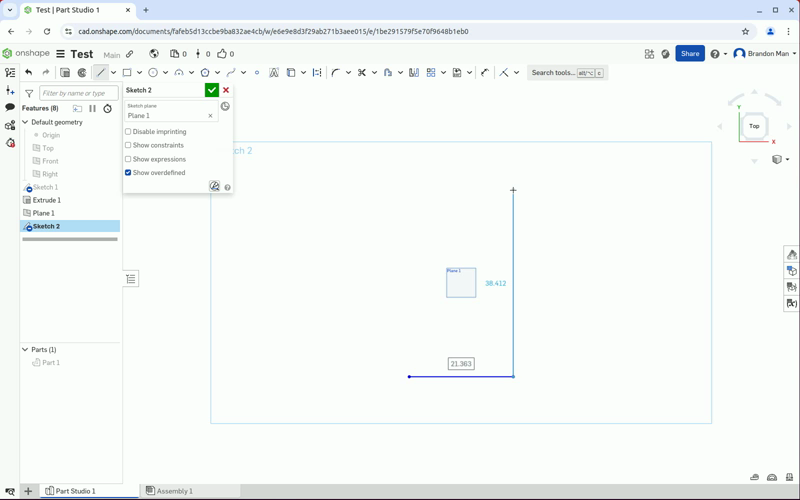
key_up(shift)
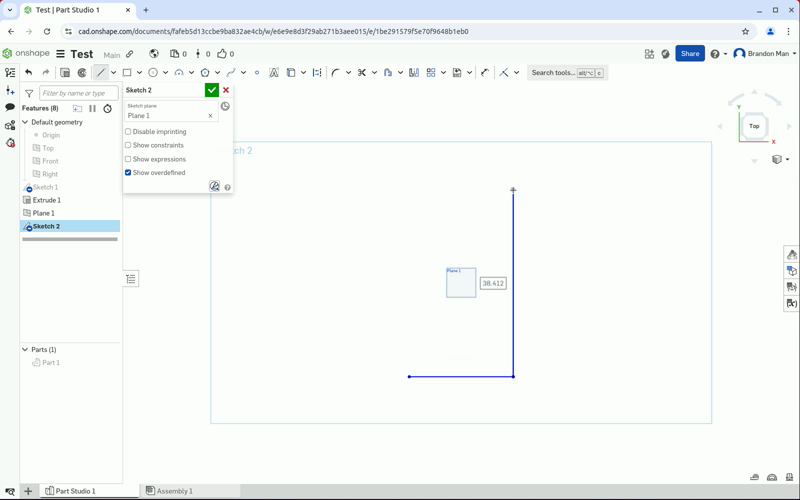
key_down(shift)
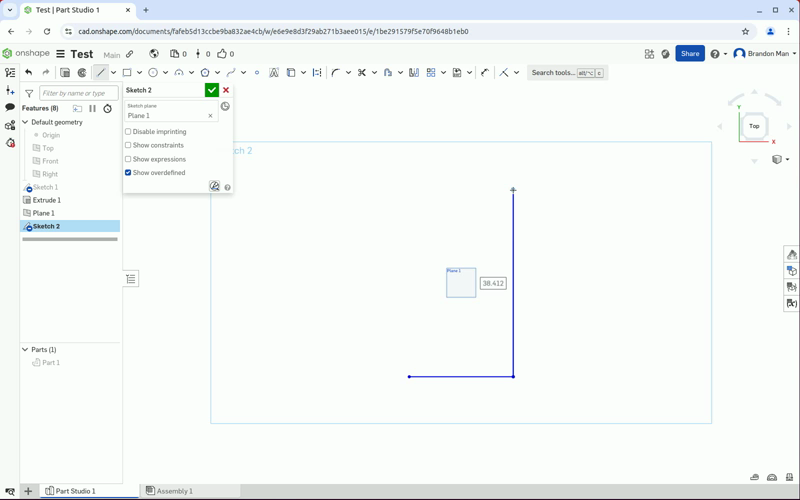
mouse_move(409, 189)
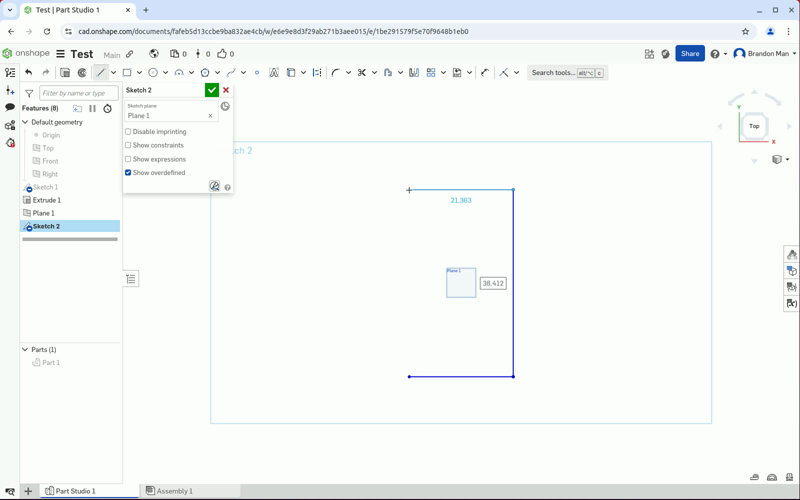
click(409, 189)
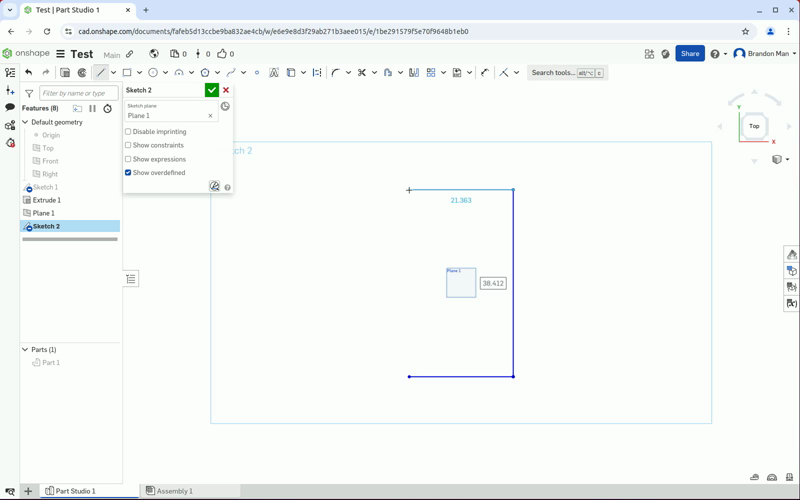
key_up(shift)
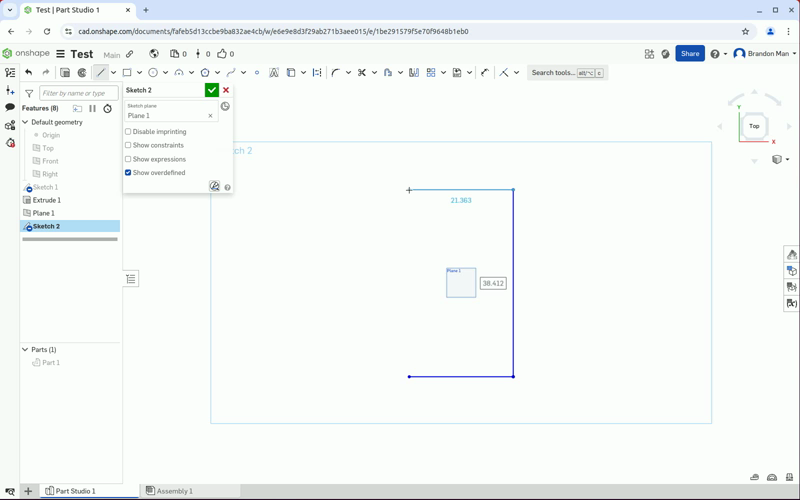
key_down(shift)
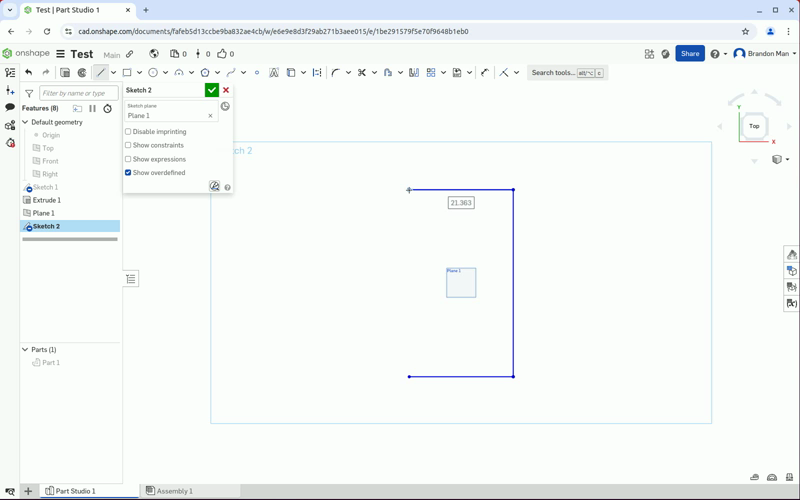
mouse_move(409, 376)
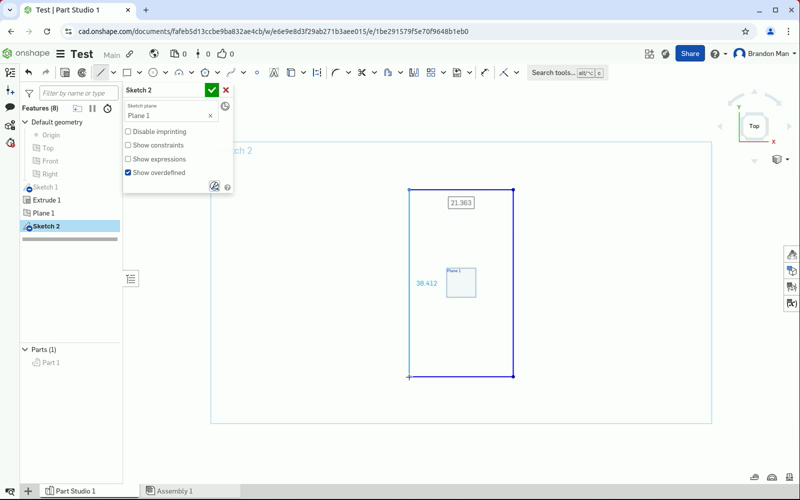
key_up(shift)
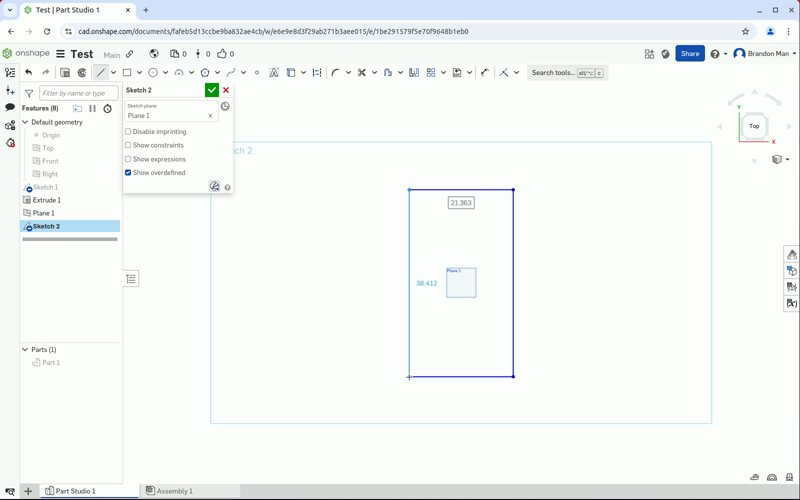
click(409, 376)
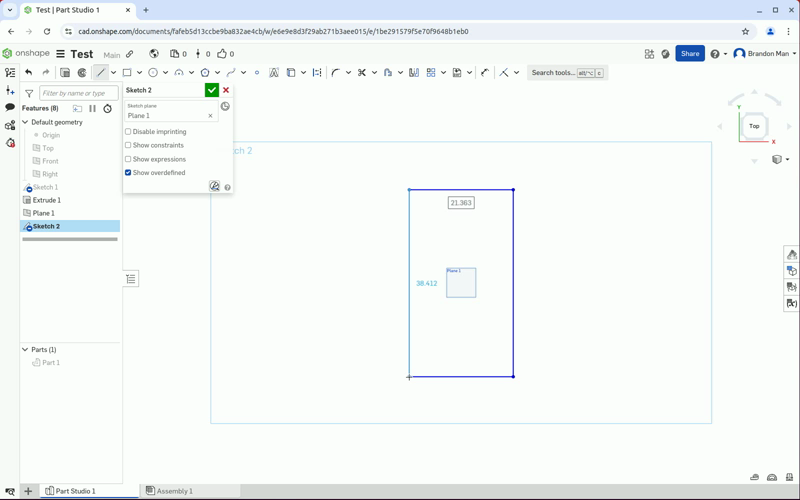
key(esc)
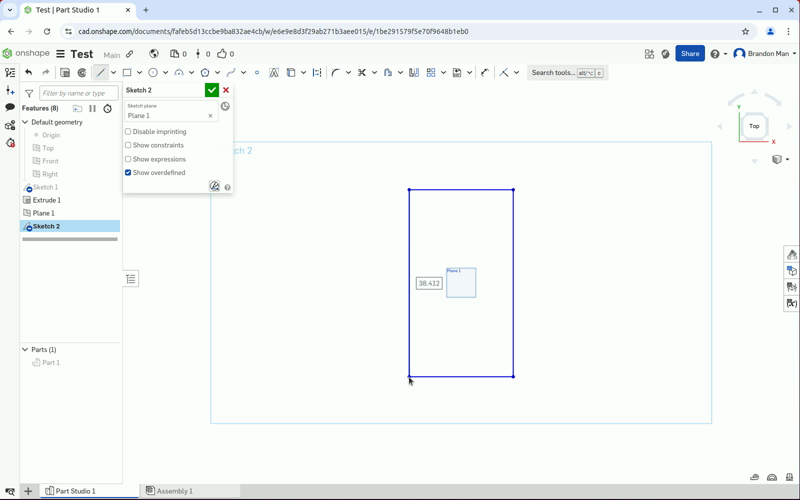
mouse_move(491, 271)
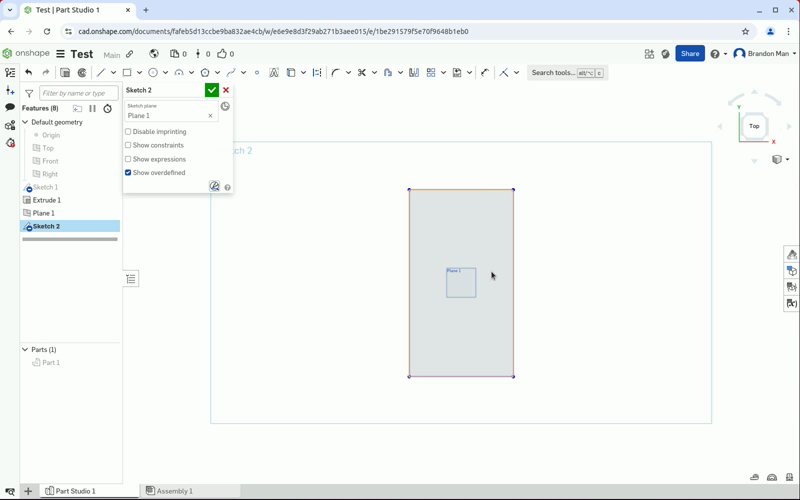
click(491, 271)
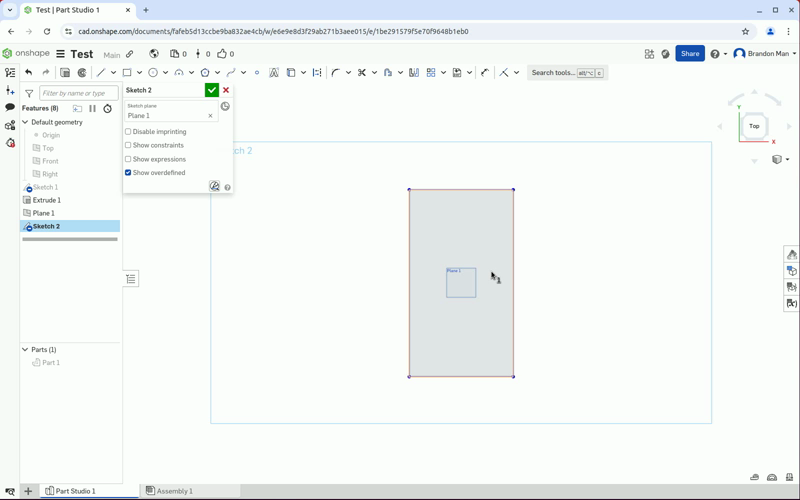
mouse_move(73, 352)
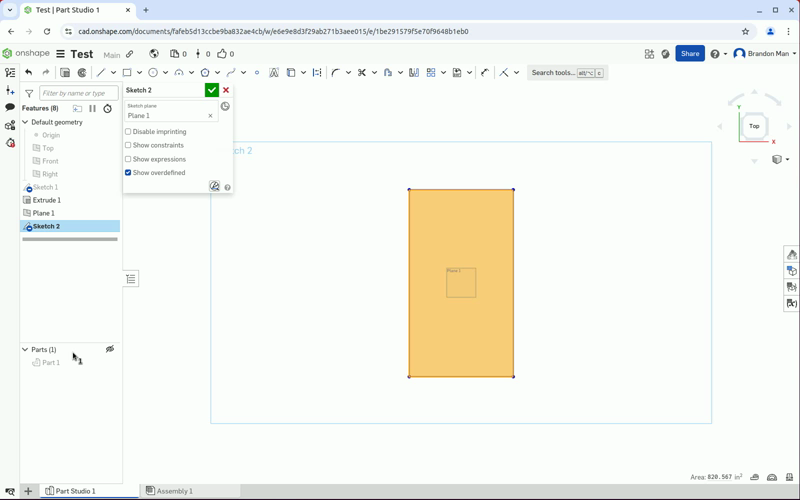
key(shift+y)
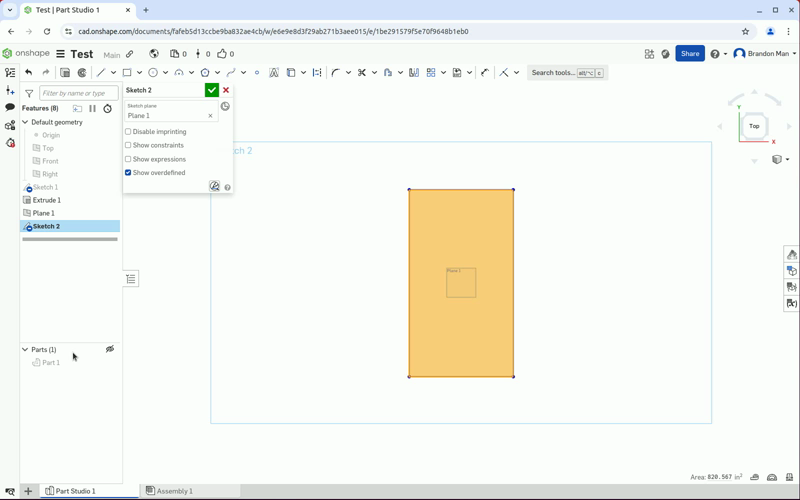
key(shift+e)
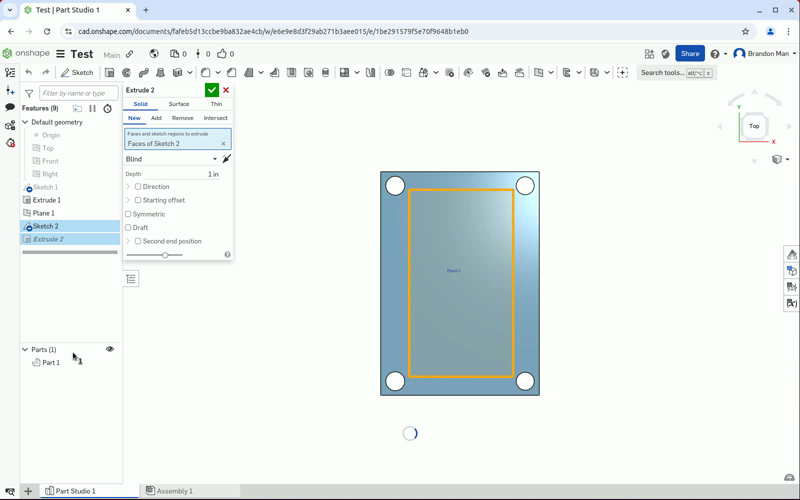
mouse_move(143, 106)
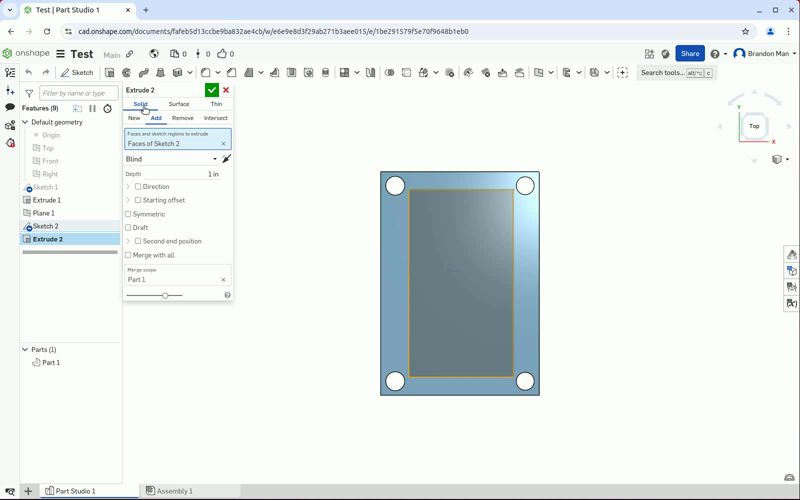
click(143, 106)
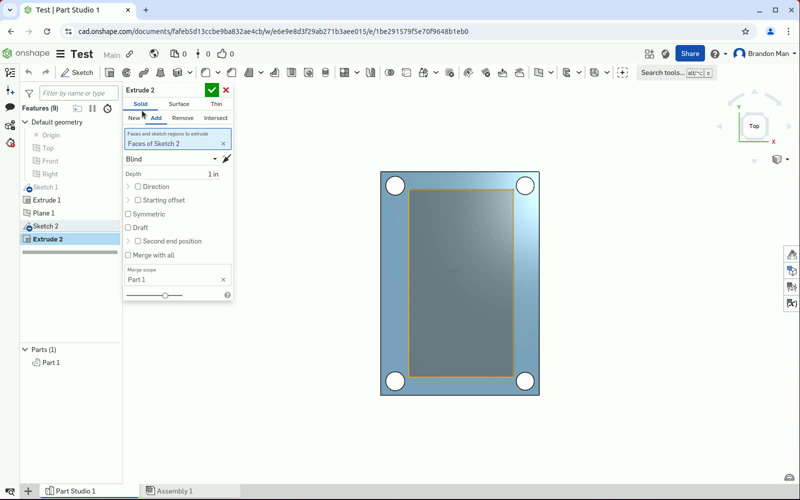
mouse_move(137, 120)
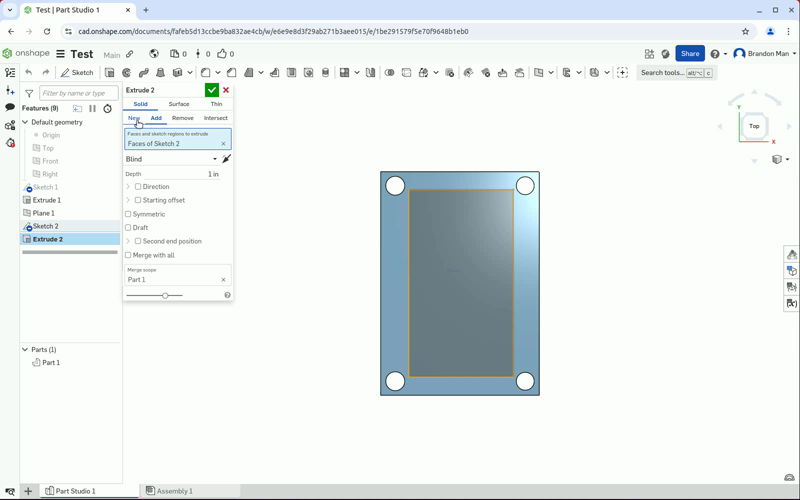
click(137, 120)
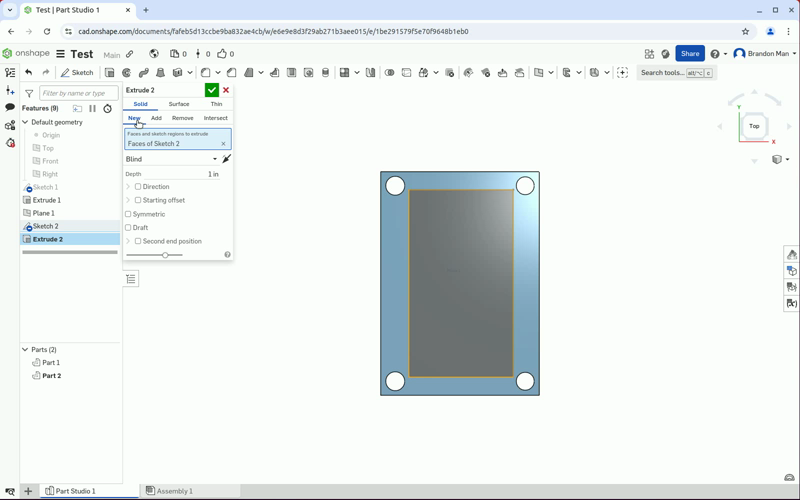
key(tab, 4)
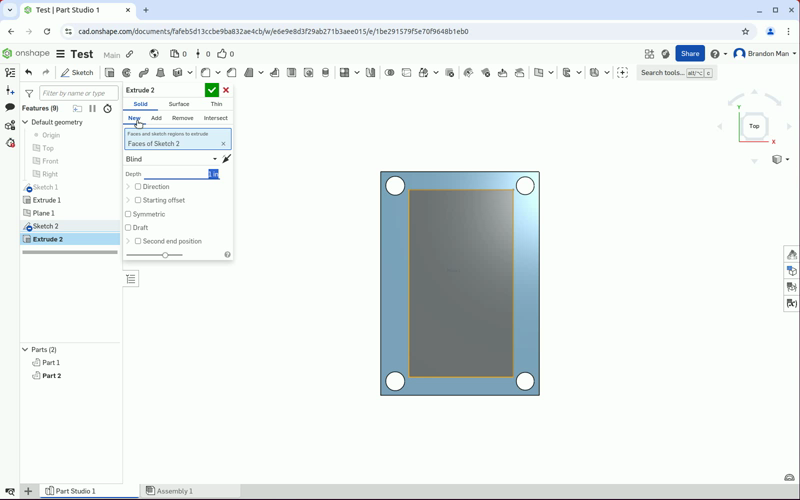
text(12.758)
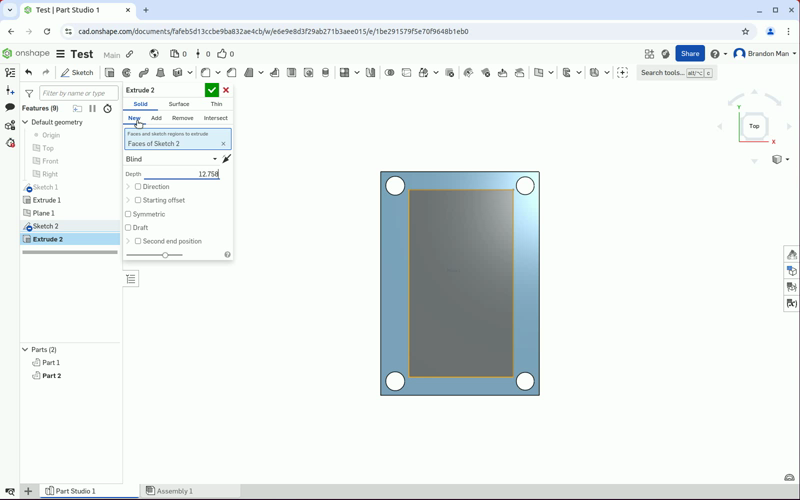
key(enter)
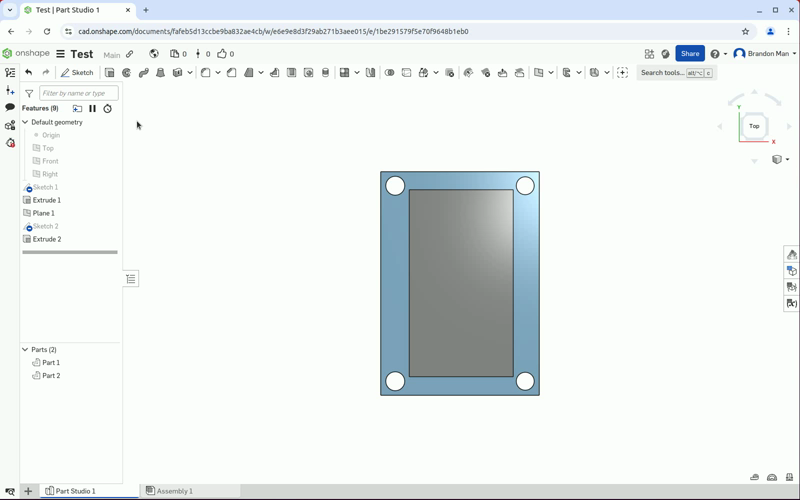
key(shift+h)
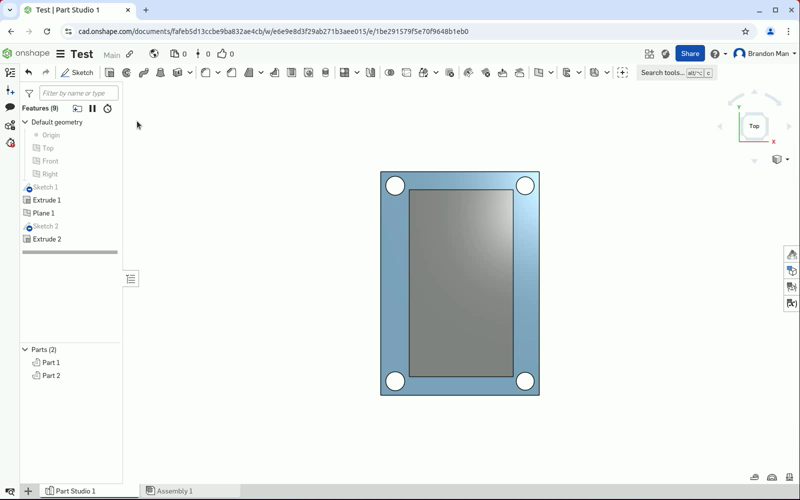
key(shift+h)
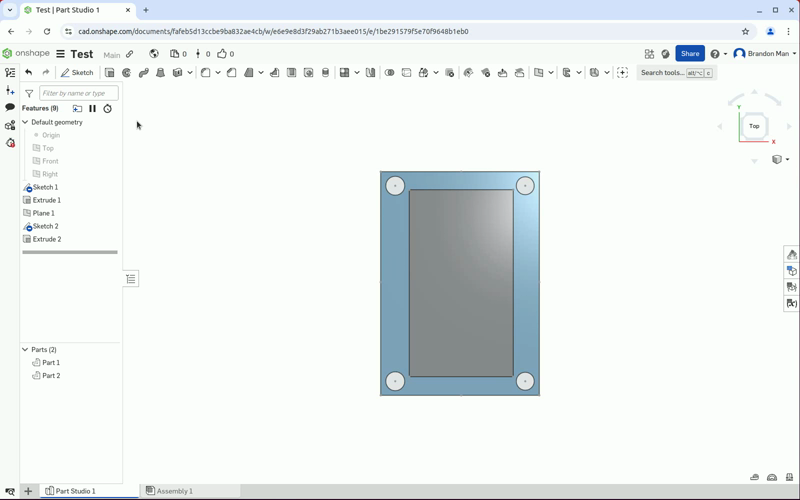
key(shift+7)
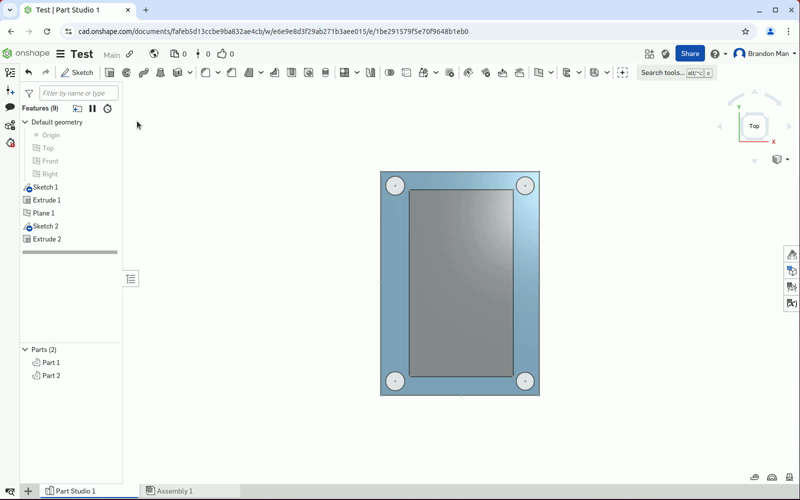
key(up, 3)
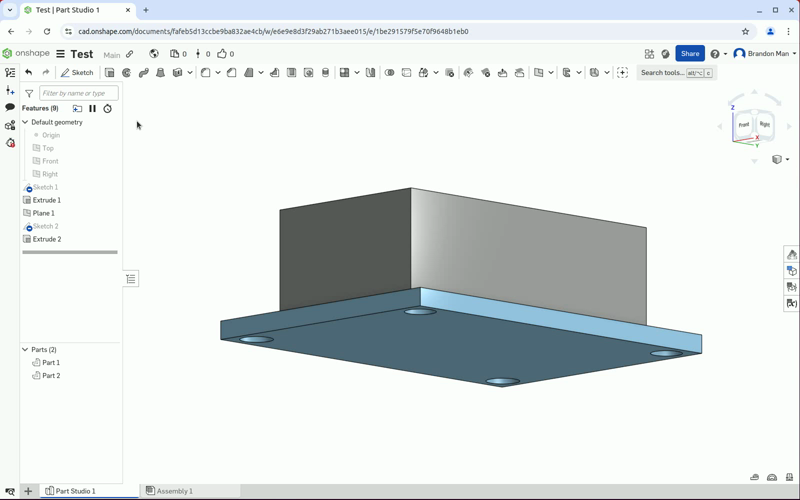
key(left, 3)
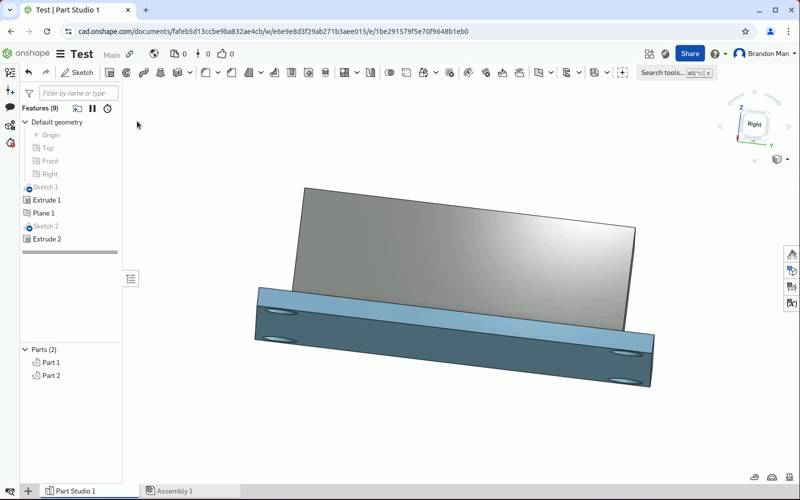
key(right, 3)
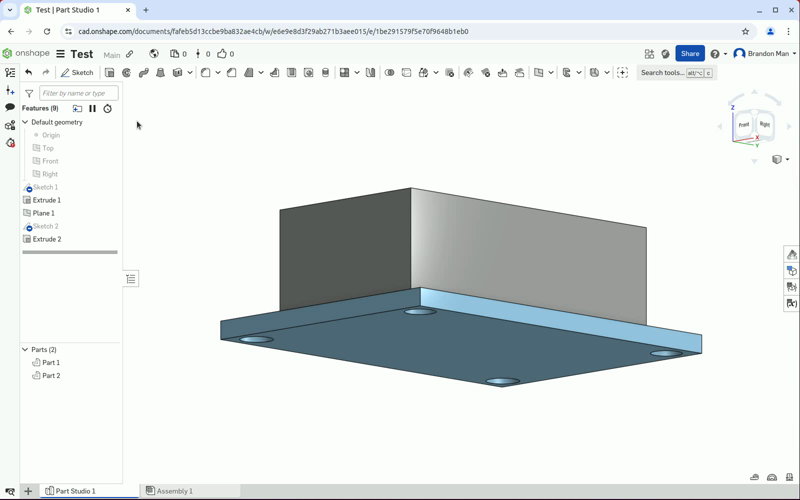
key(down, 3)
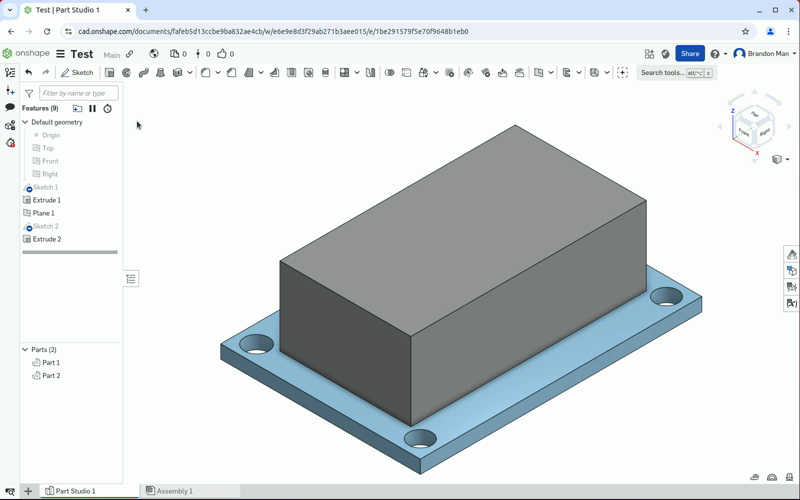
mouse_move(73, 189)
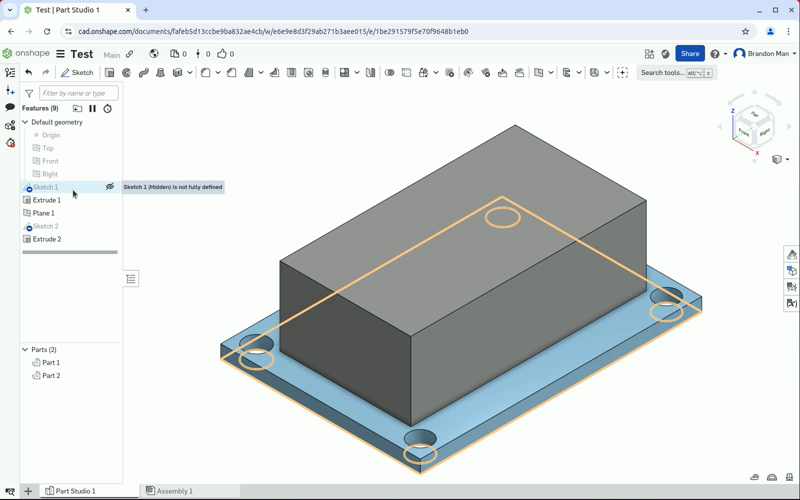
click(73, 189)